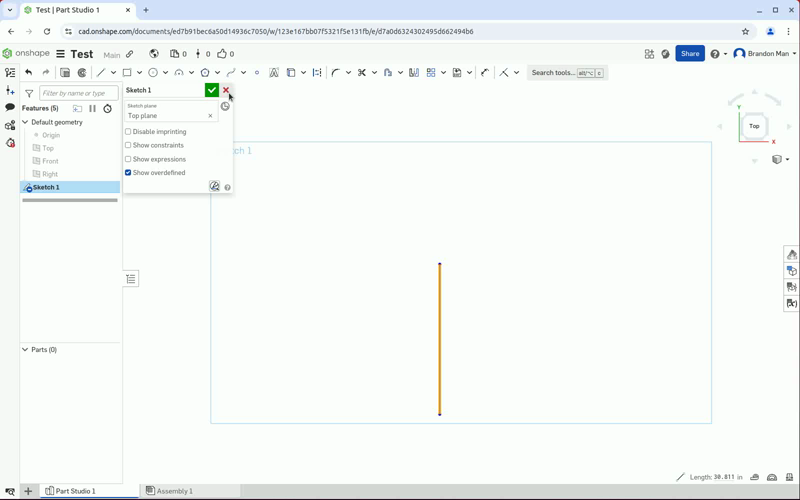
key(shift+h)
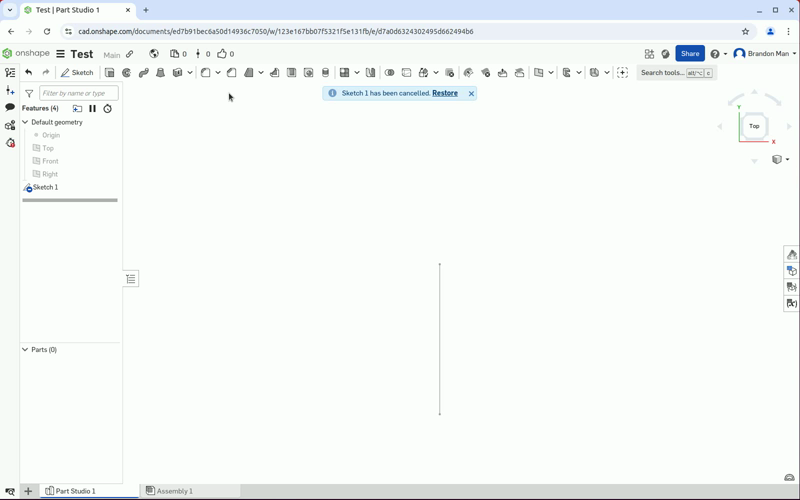
mouse_move(73, 352)
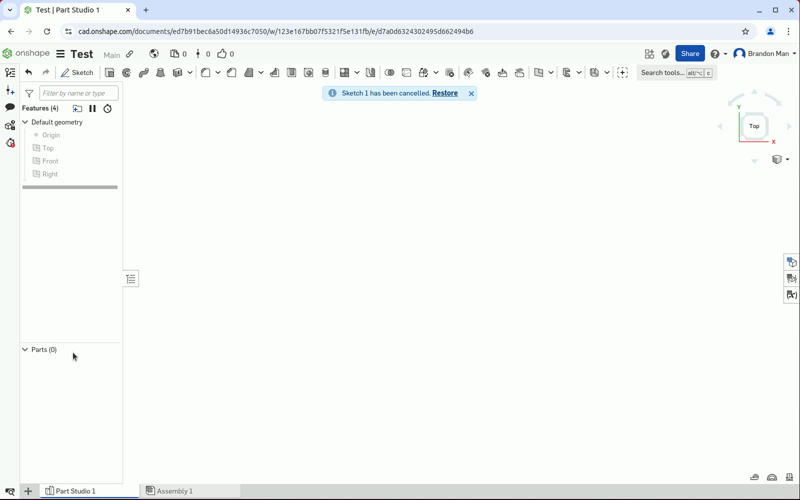
key(y)
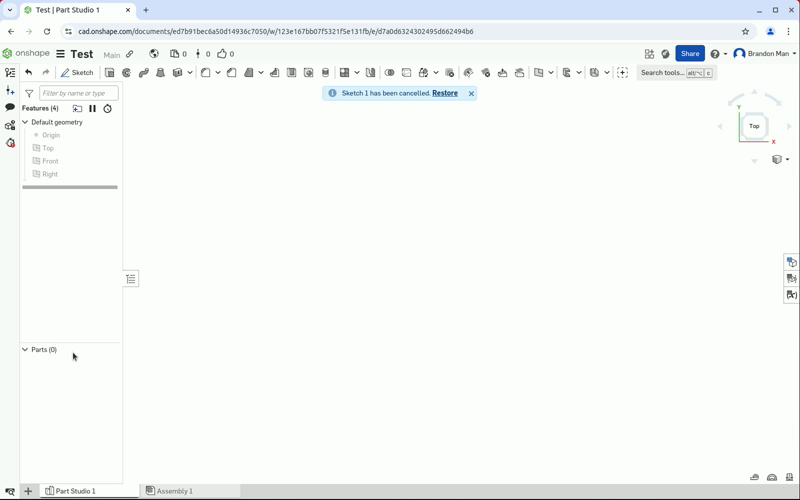
key(shift+p)
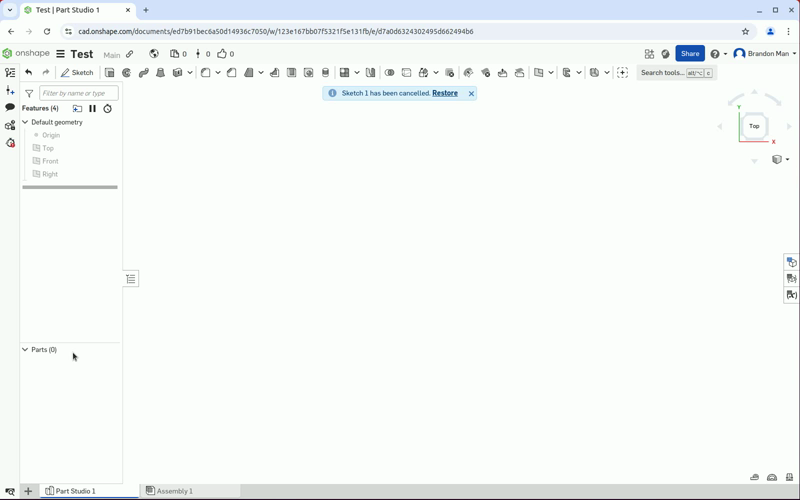
key(space)
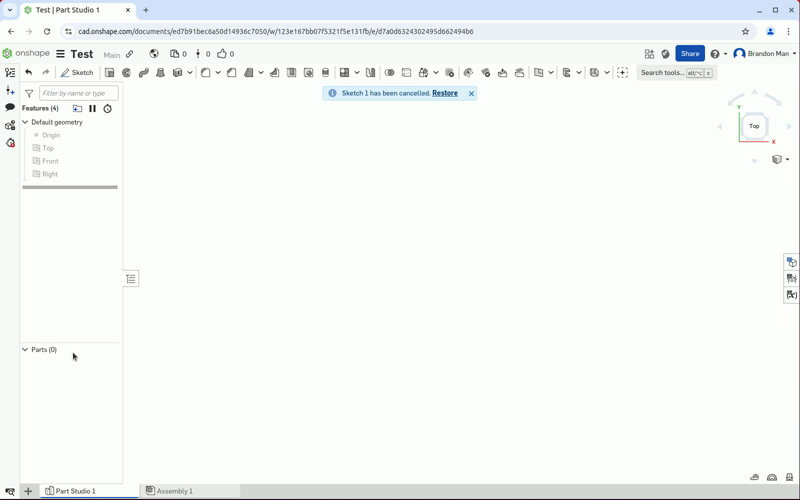
key_down(shift)
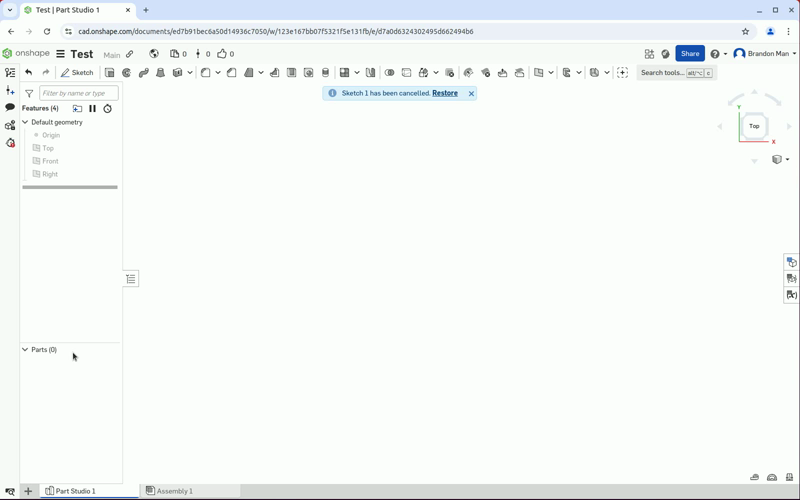
key(up)
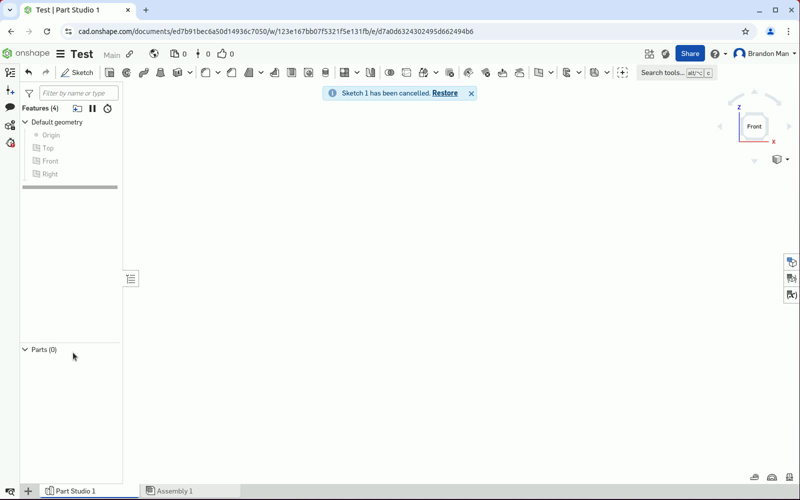
key_up(shift)
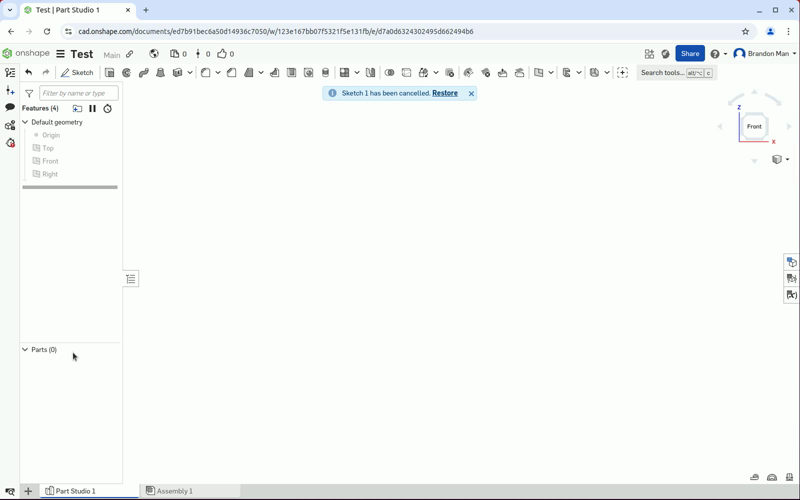
mouse_move(73, 352)
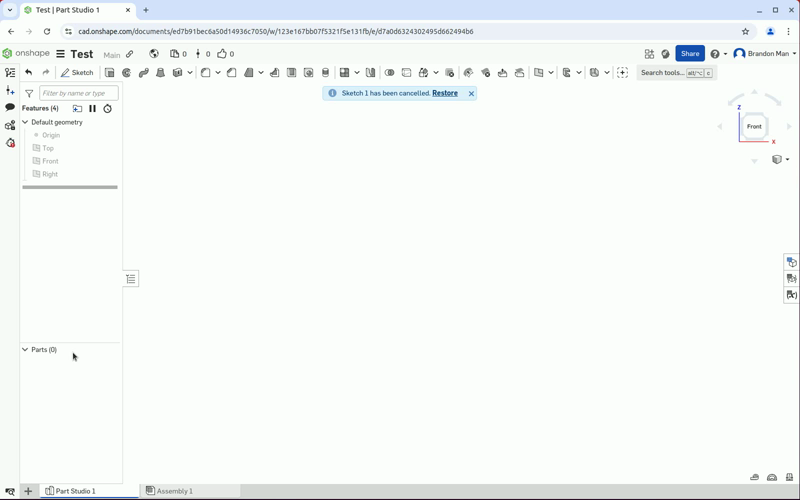
key(shift+y)
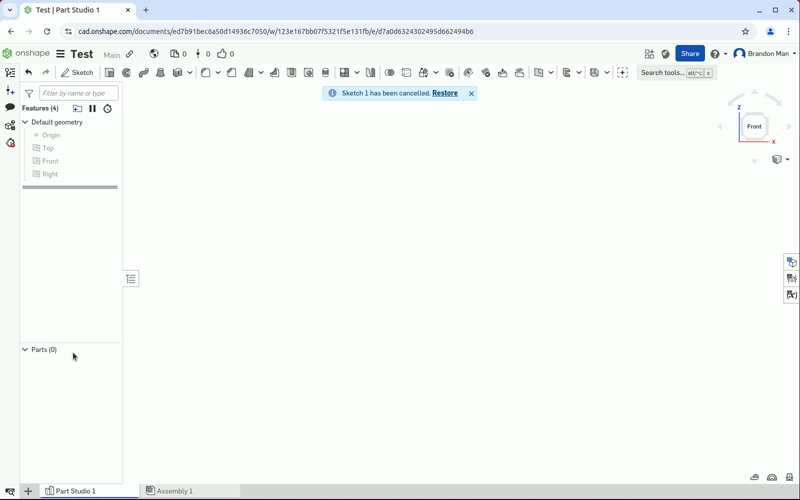
key(shift+s)
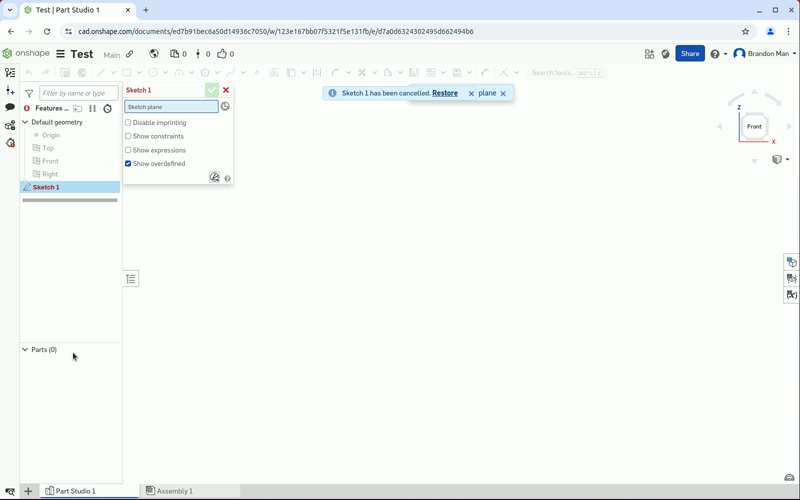
mouse_move(73, 163)
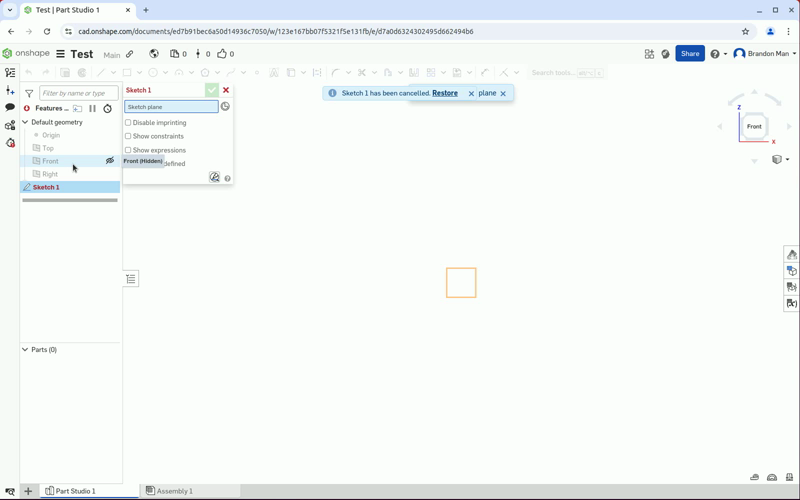
click(73, 163)
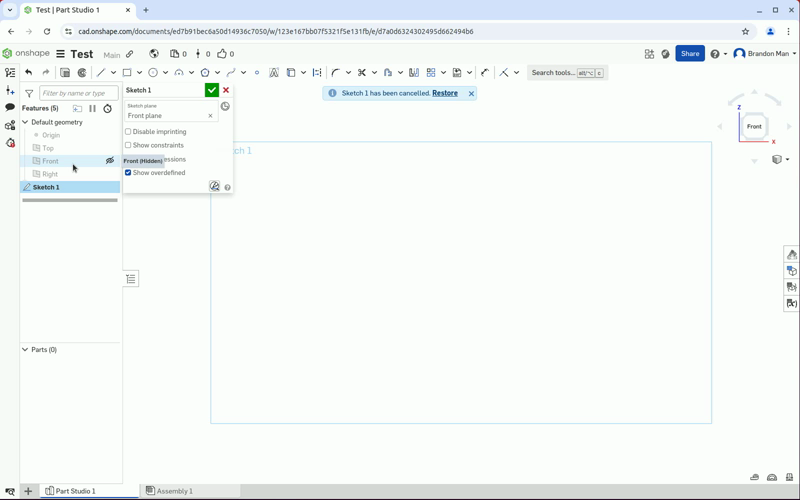
mouse_move(73, 352)
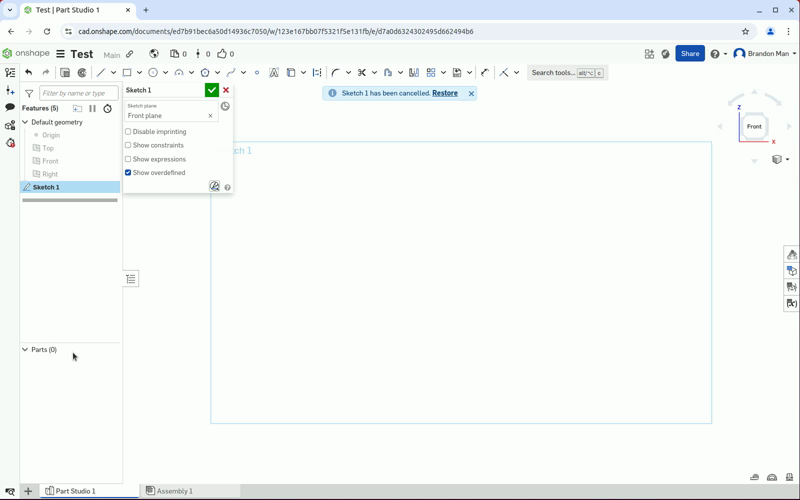
key(y)
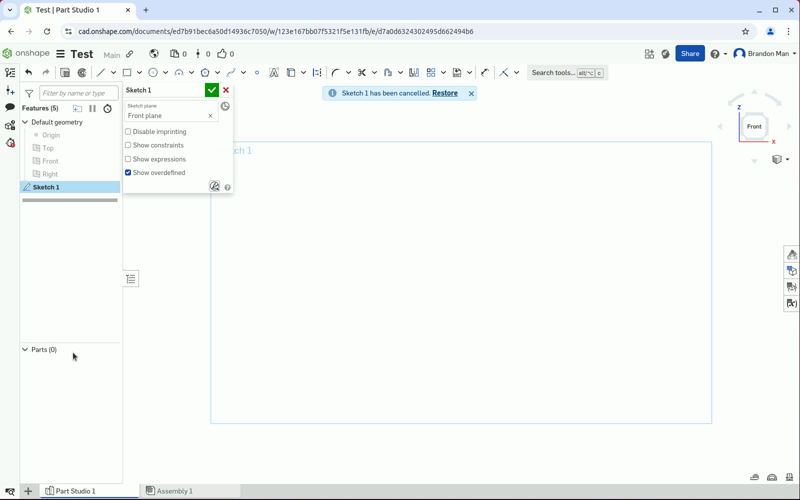
key(c)
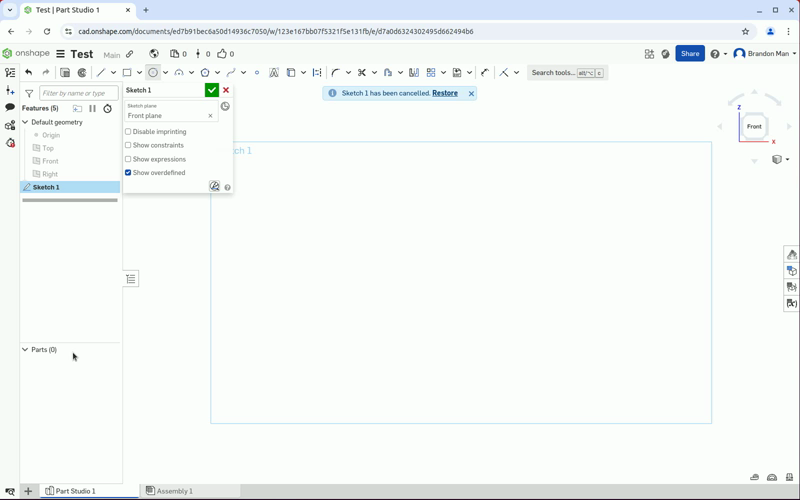
key_down(shift)
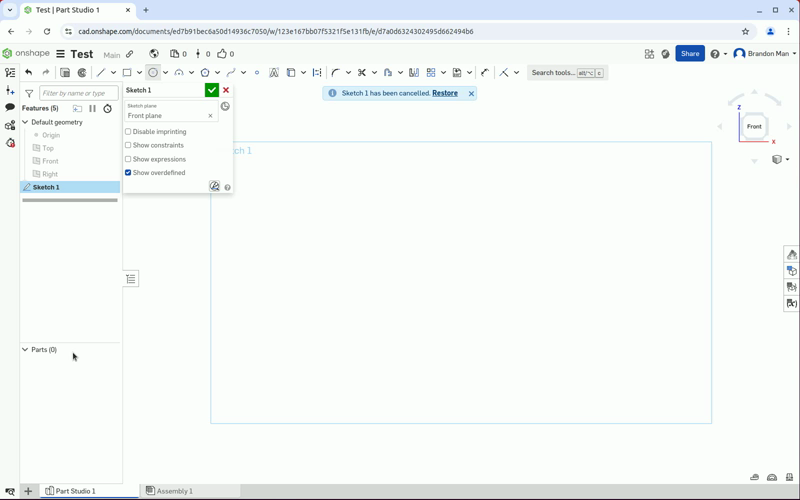
mouse_move(461, 282)
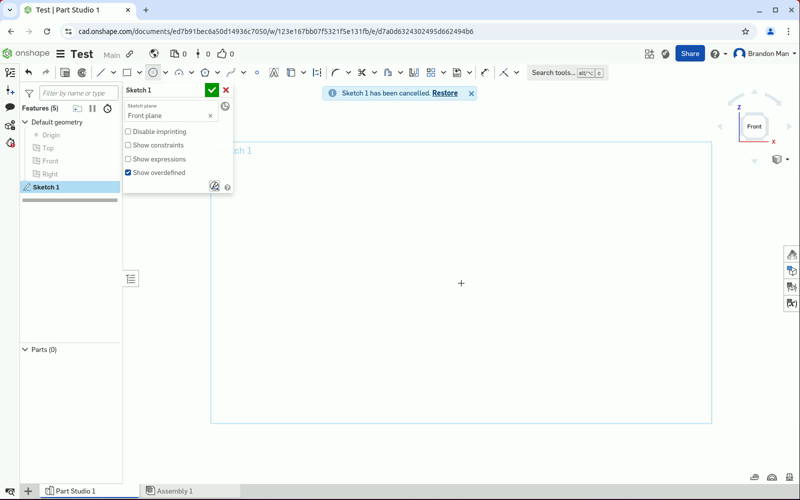
click(461, 282)
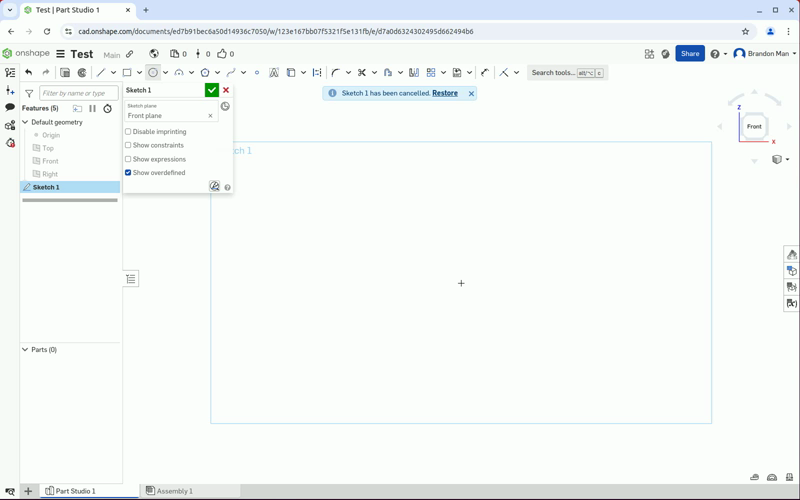
key_up(shift)
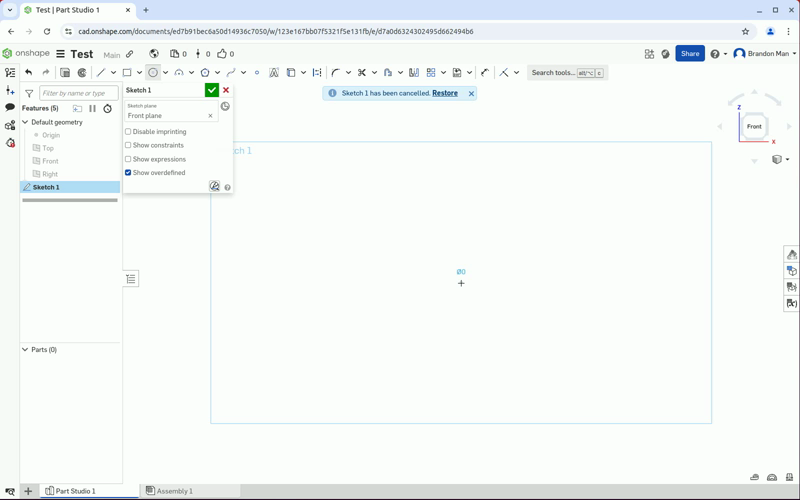
mouse_move(546, 282)
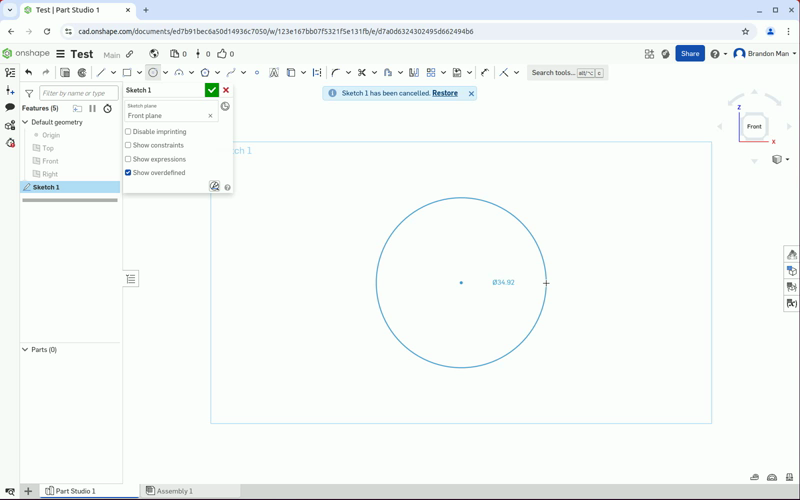
click(546, 282)
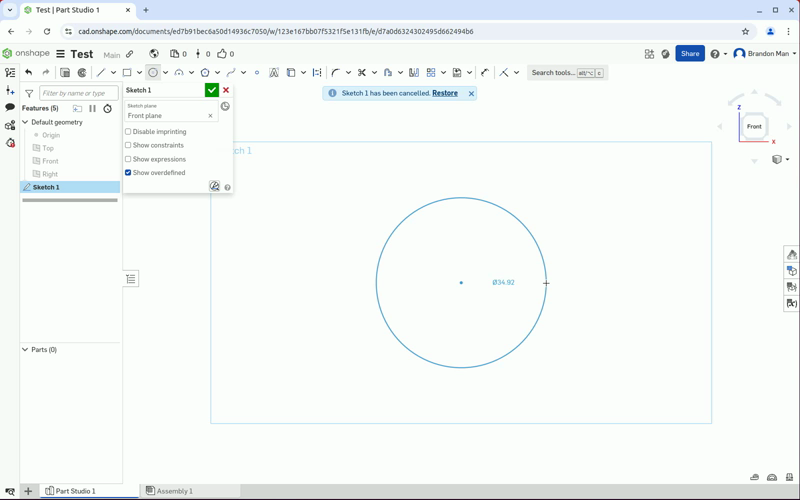
key(esc)
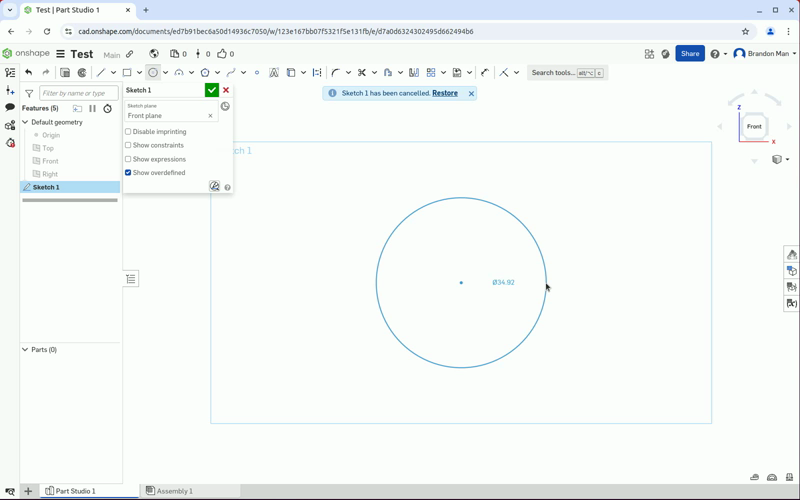
key(c)
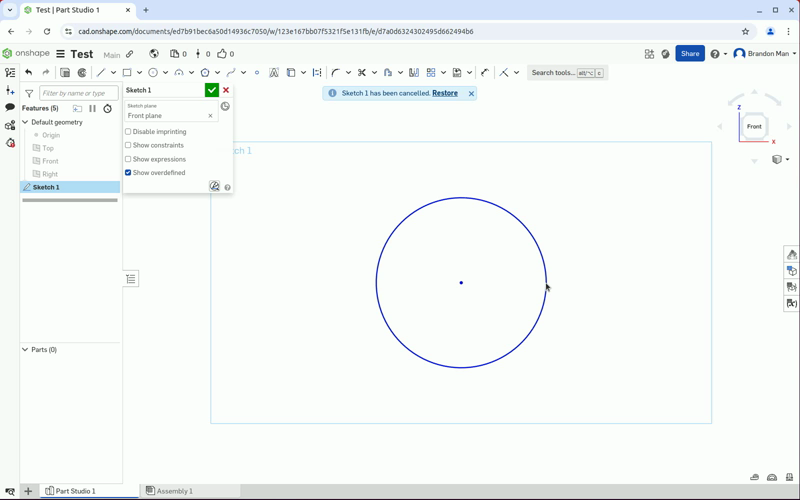
key_down(shift)
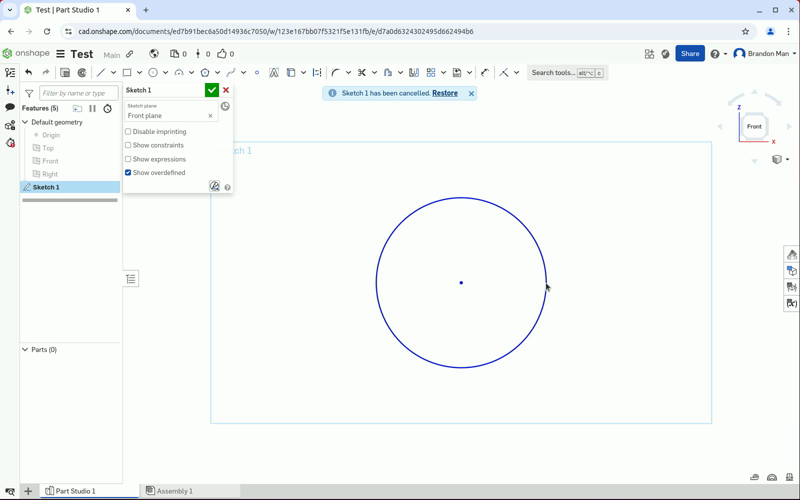
mouse_move(461, 282)
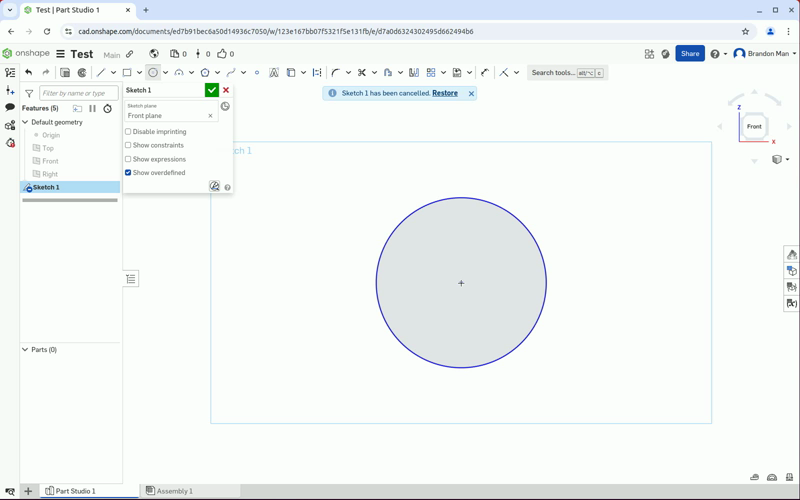
click(461, 282)
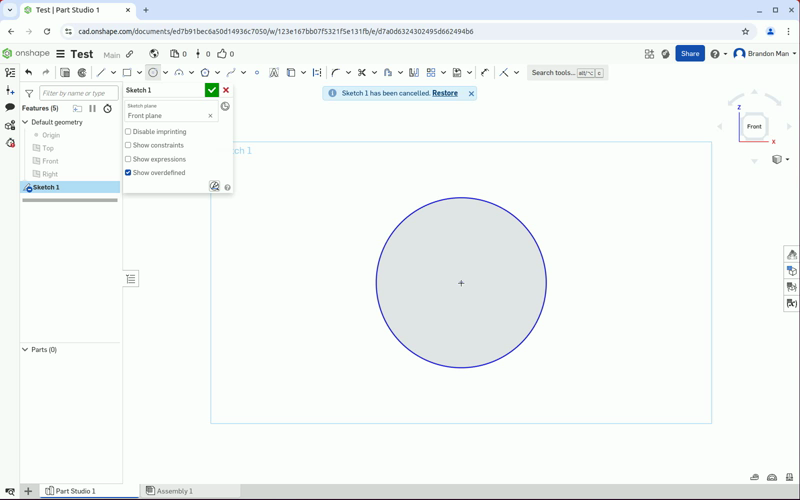
key_up(shift)
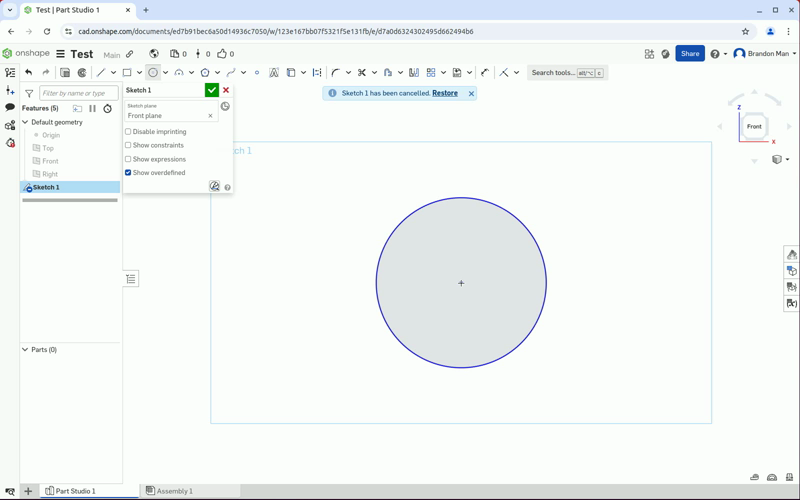
mouse_move(512, 282)
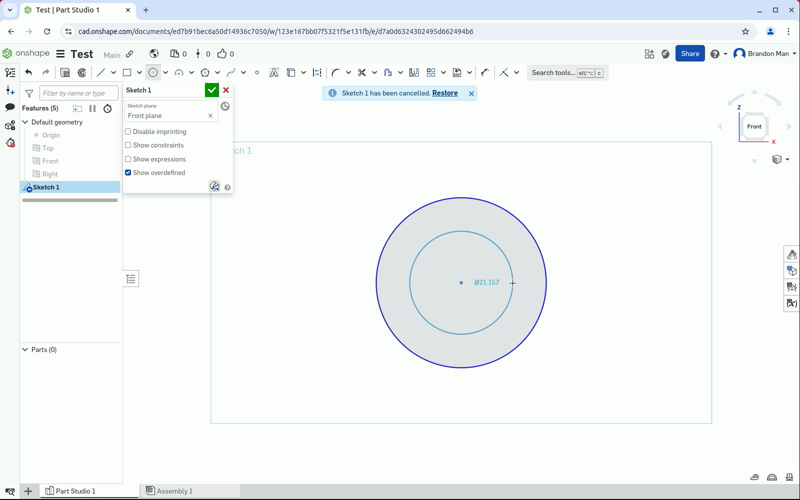
click(512, 282)
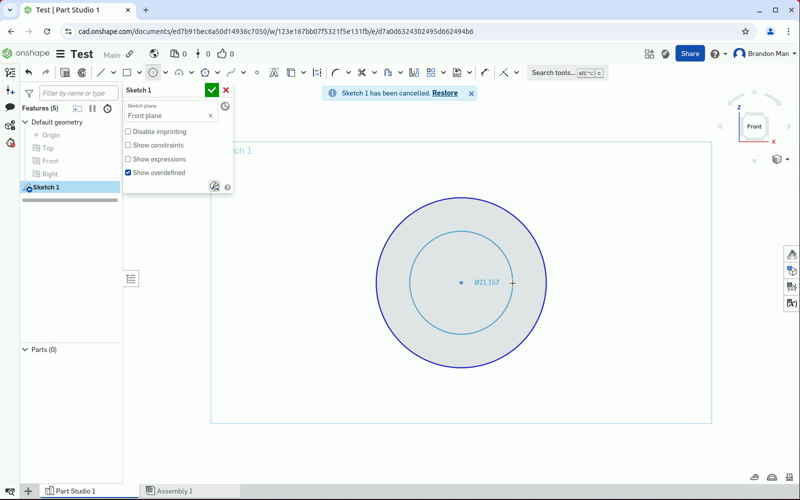
key(esc)
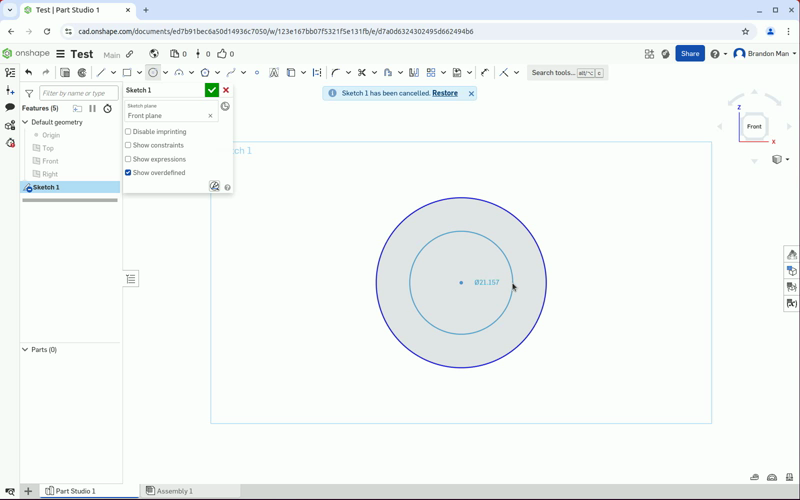
mouse_move(488, 218)
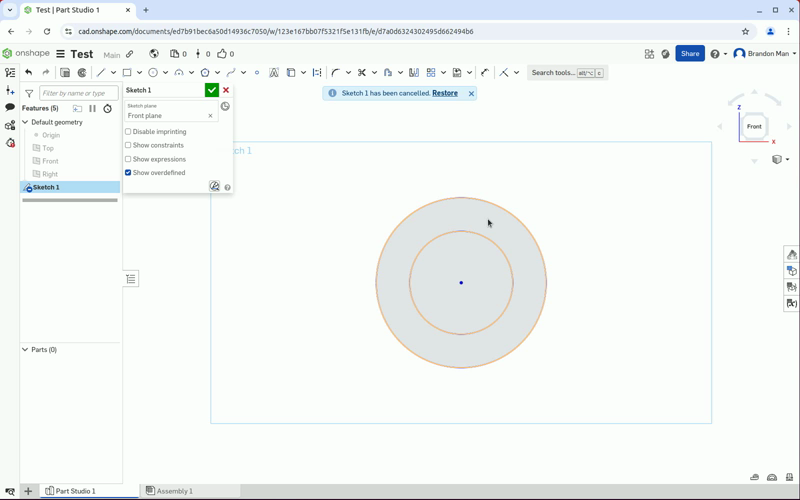
click(488, 218)
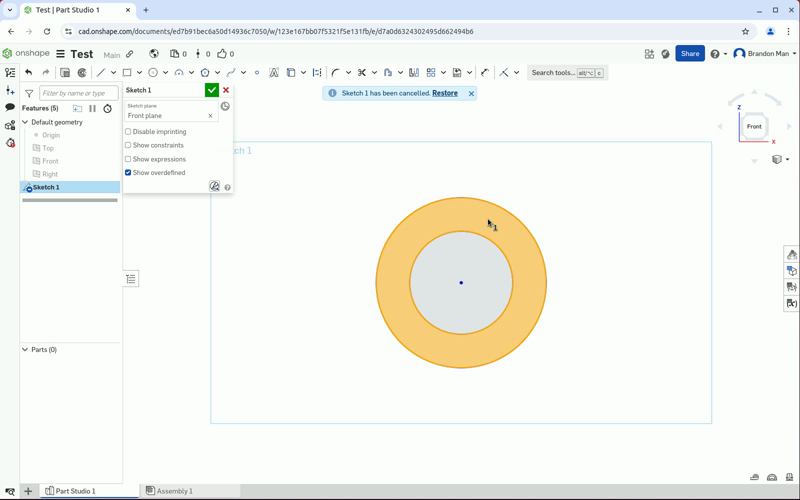
mouse_move(73, 352)
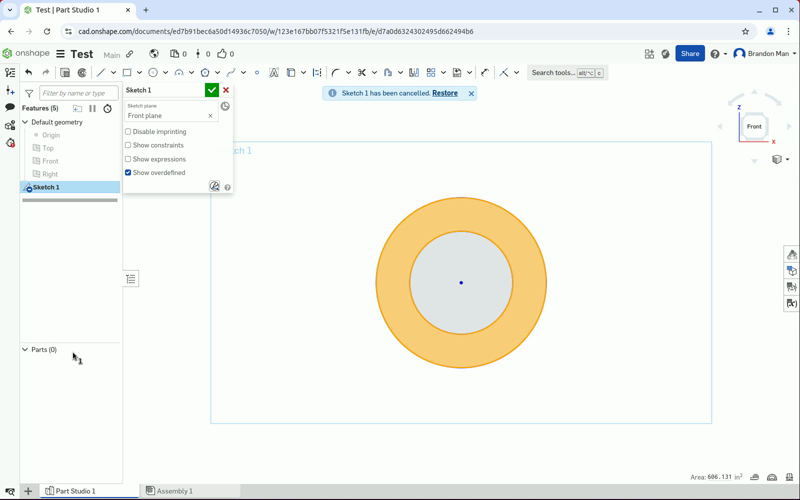
key(shift+y)
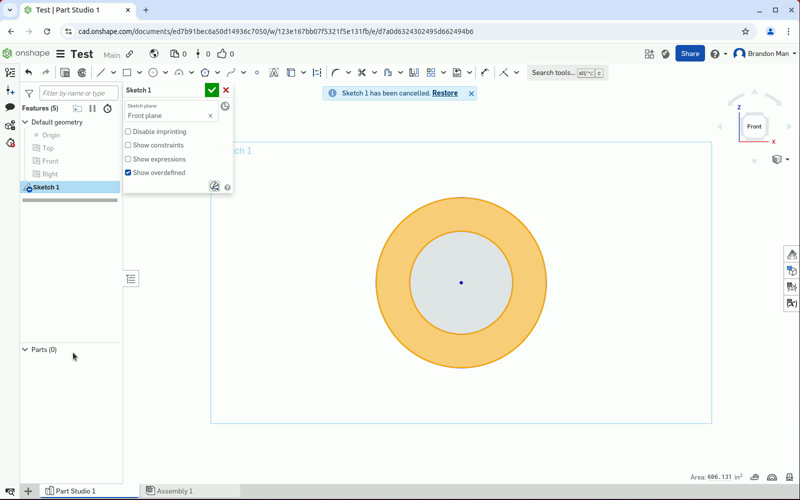
key(shift+e)
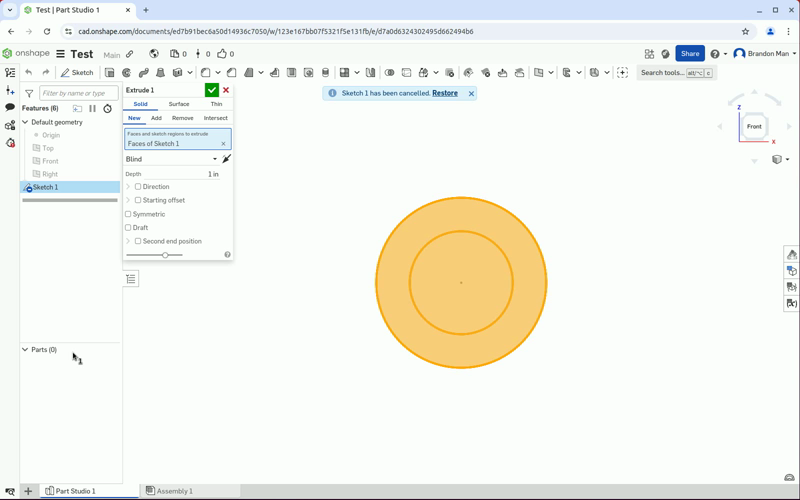
mouse_move(143, 106)
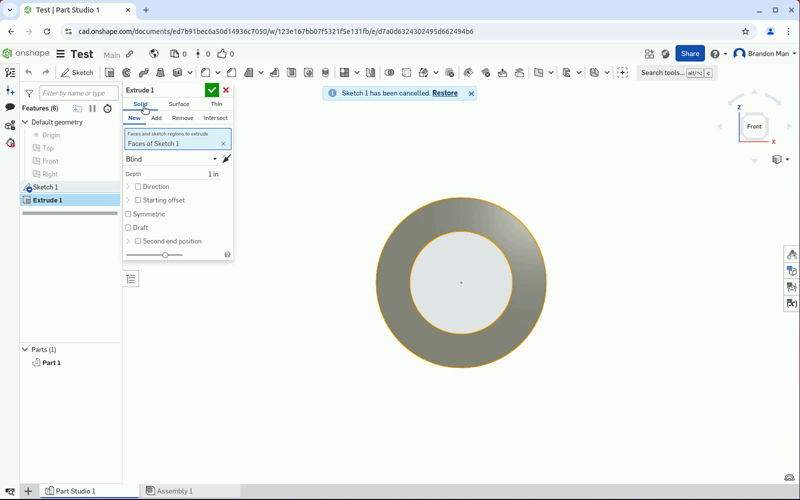
click(143, 106)
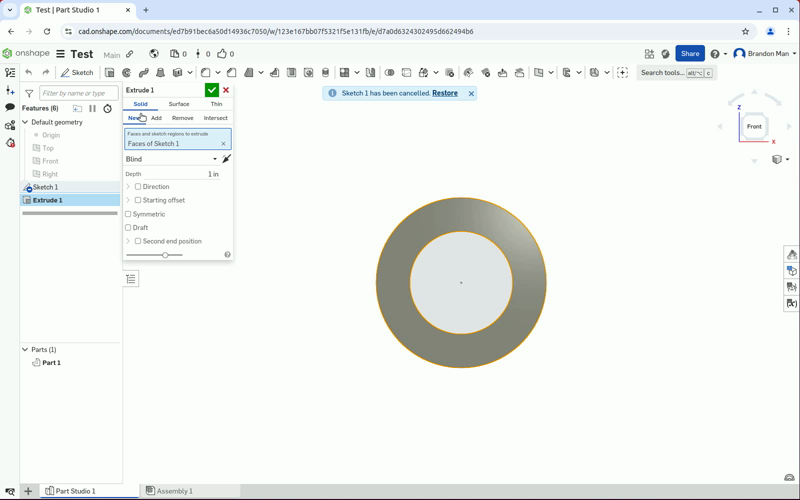
mouse_move(137, 120)
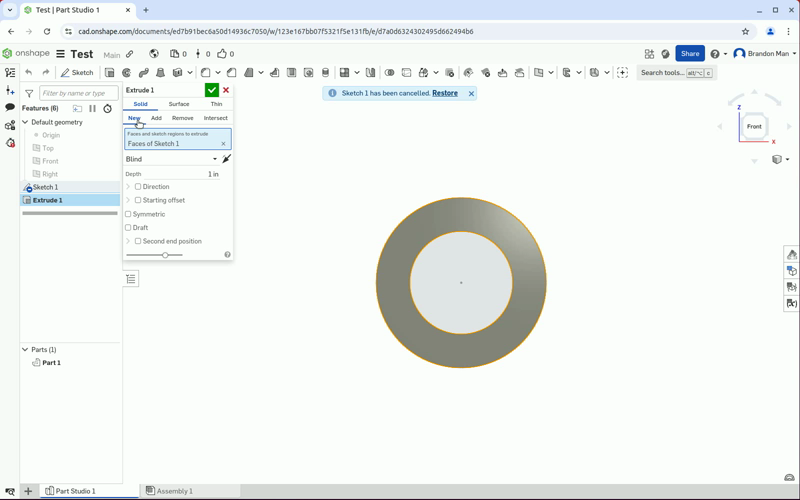
click(137, 120)
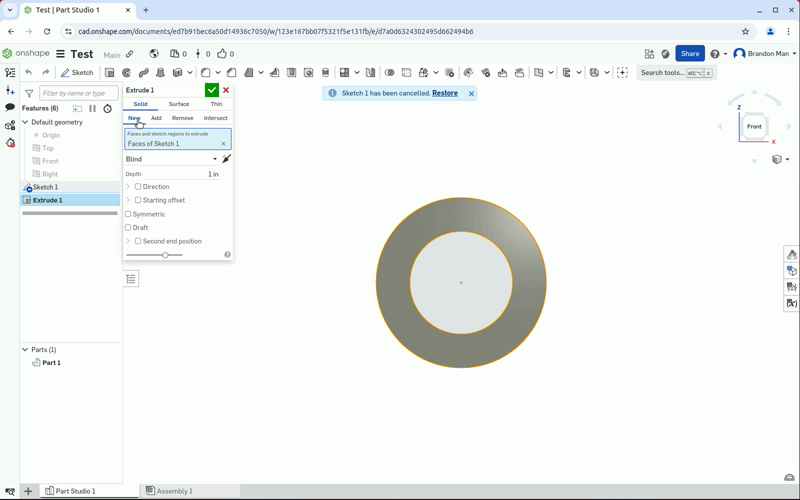
key(tab, 4)
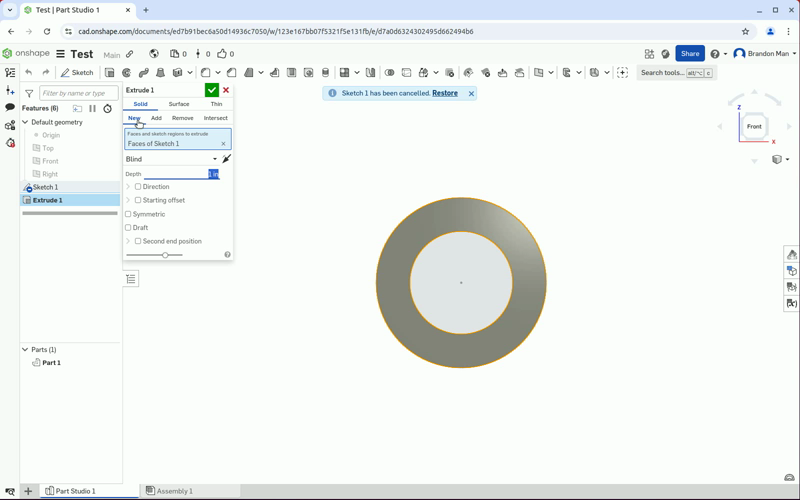
text(9.147)
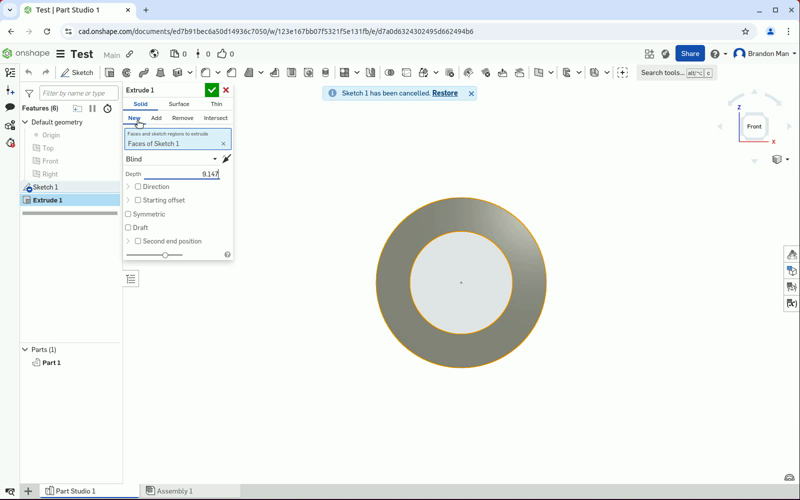
key(enter)
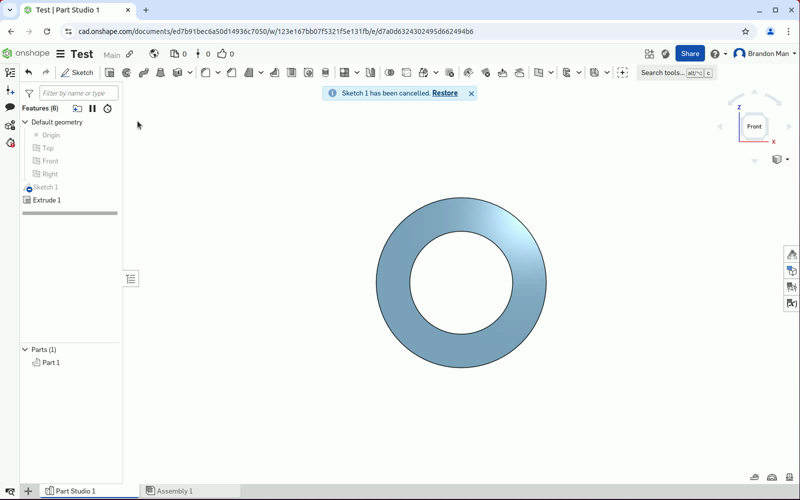
key(shift+h)
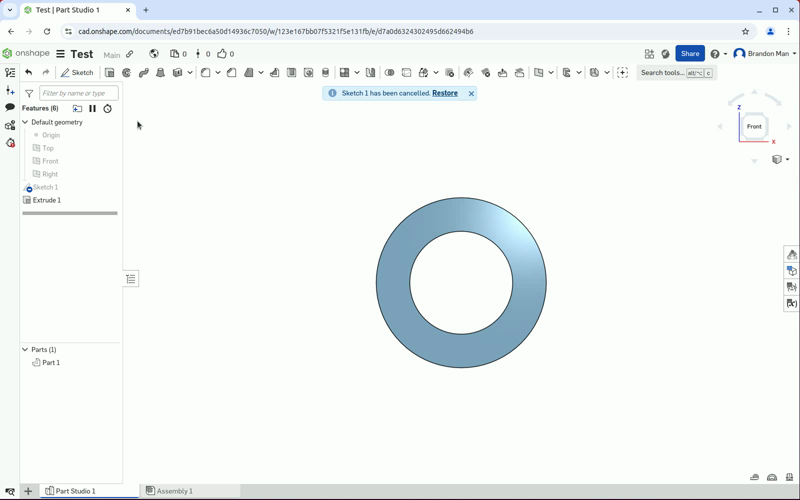
key(shift+h)
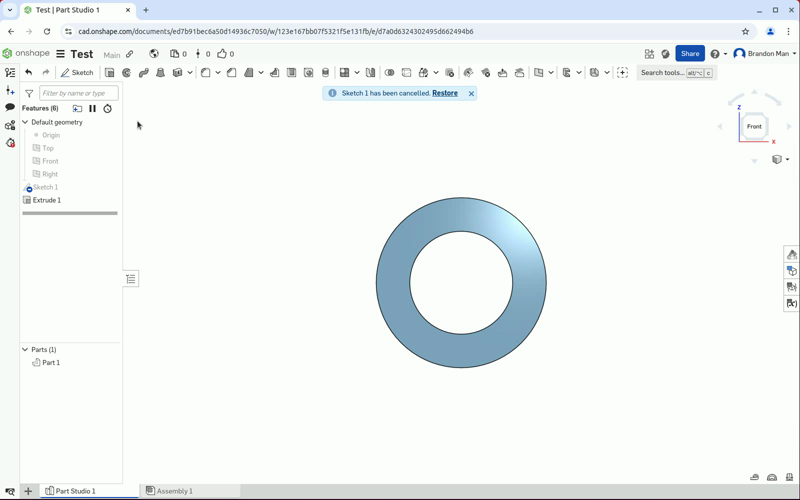
mouse_move(73, 189)
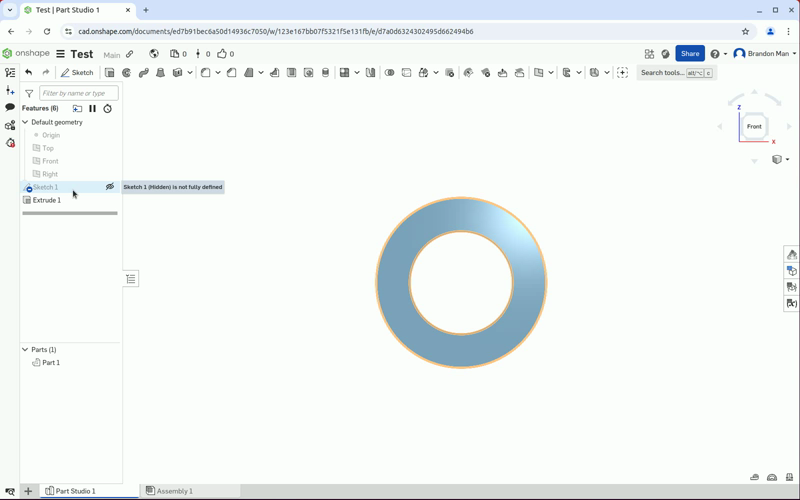
click(73, 189)
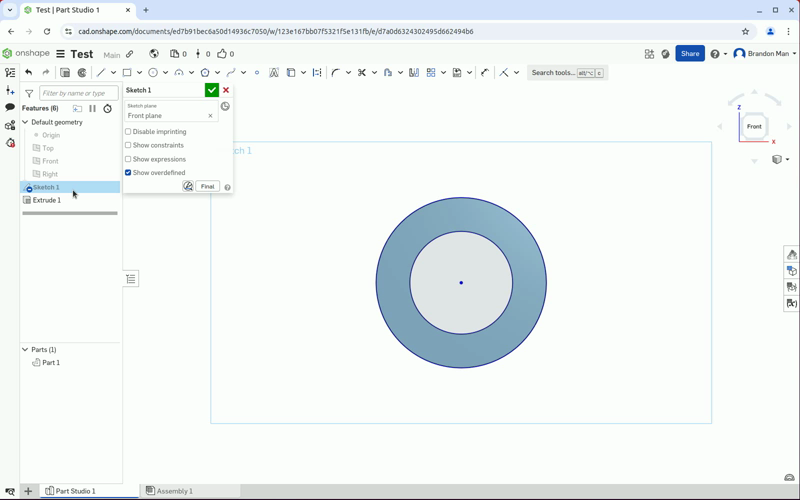
mouse_move(229, 92)
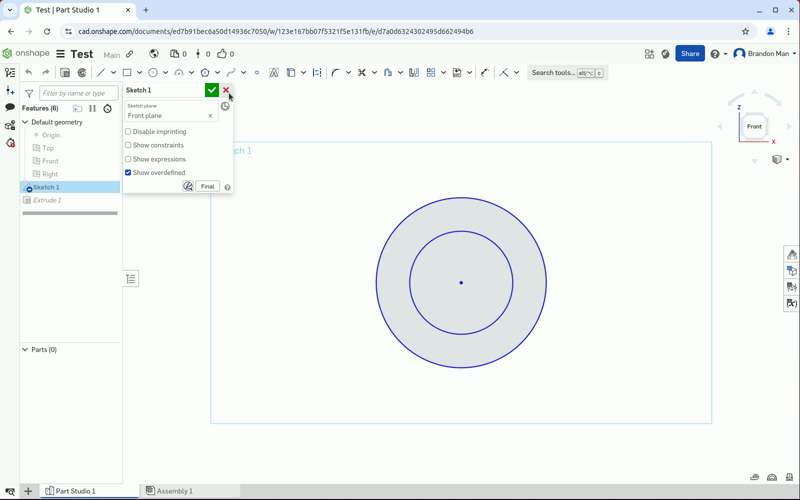
click(229, 92)
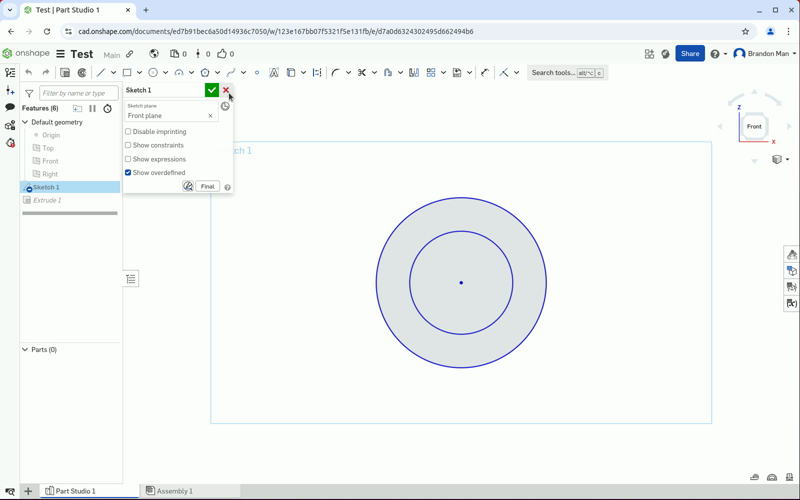
key(shift+s)
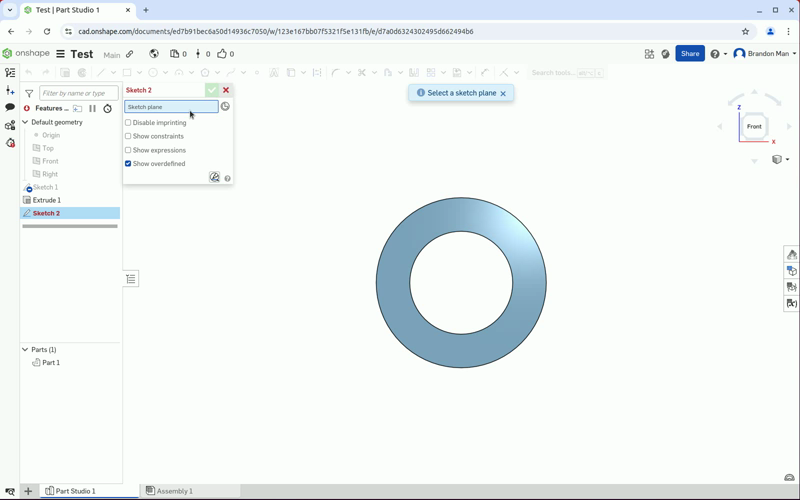
mouse_move(73, 163)
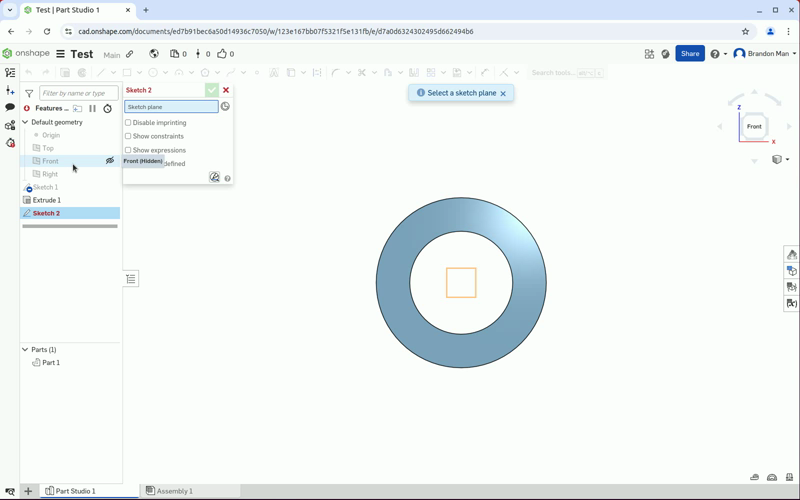
click(73, 163)
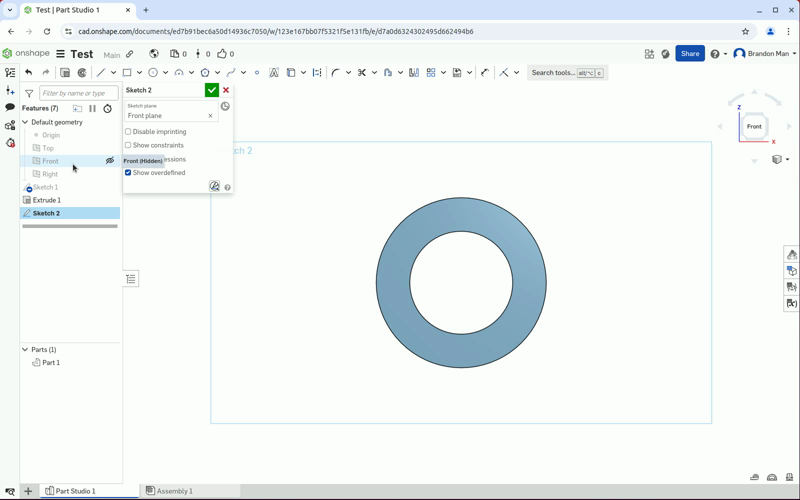
mouse_move(73, 352)
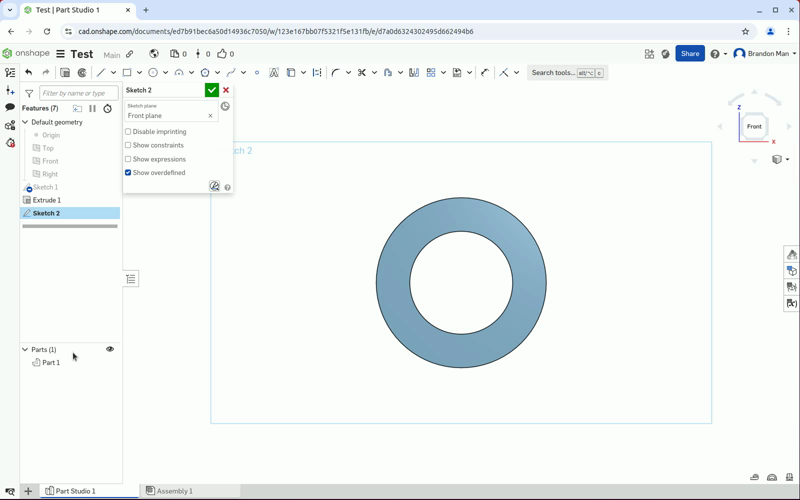
key(y)
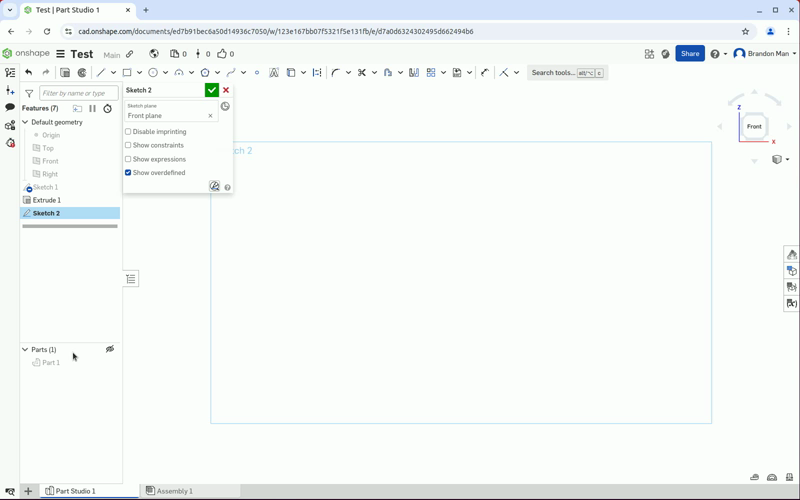
key(c)
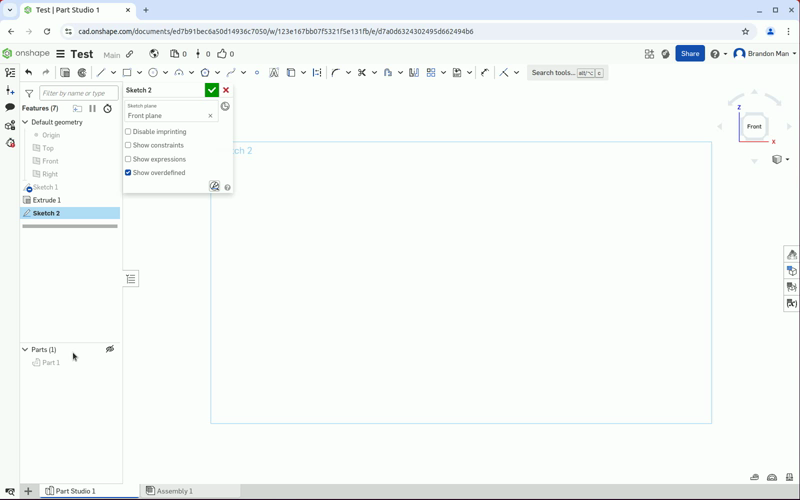
key_down(shift)
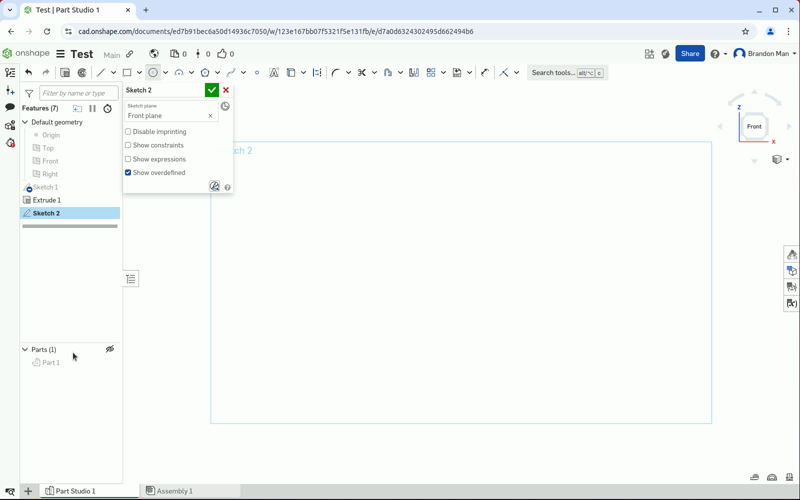
mouse_move(461, 282)
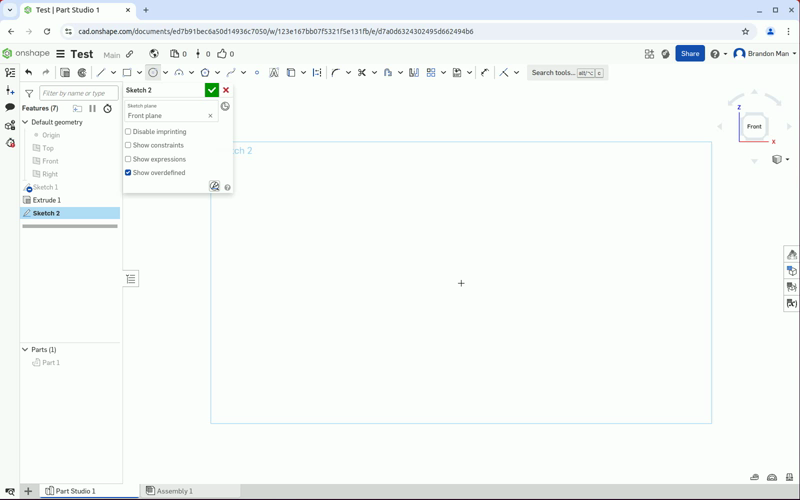
click(461, 282)
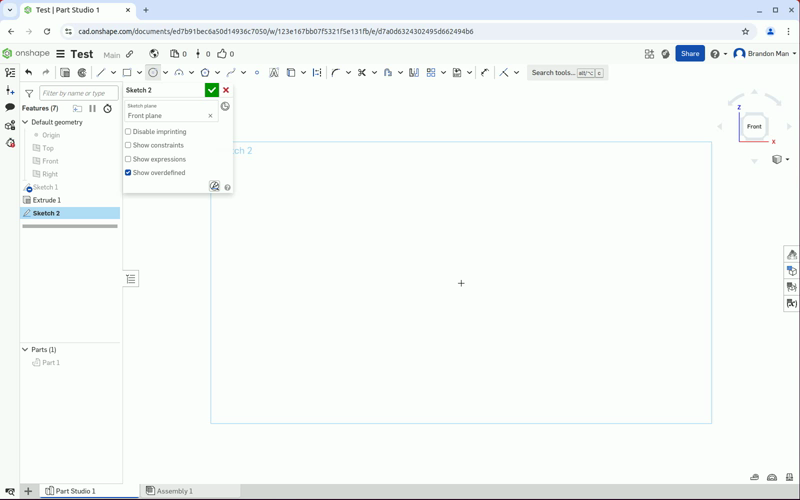
key_up(shift)
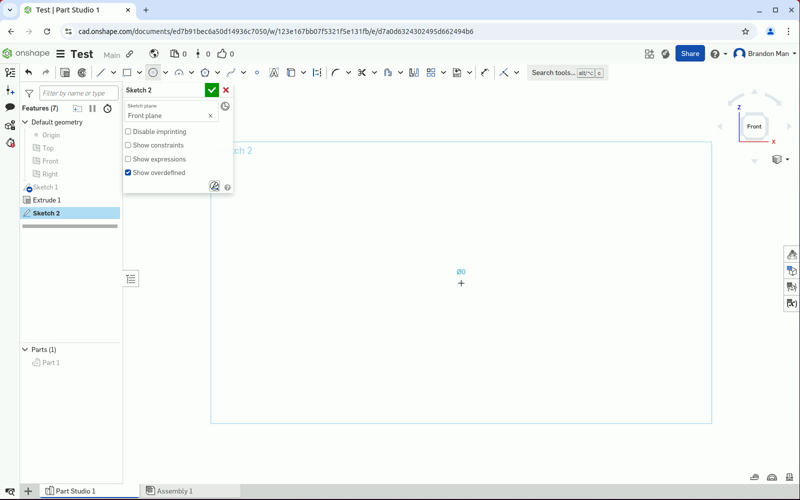
mouse_move(574, 282)
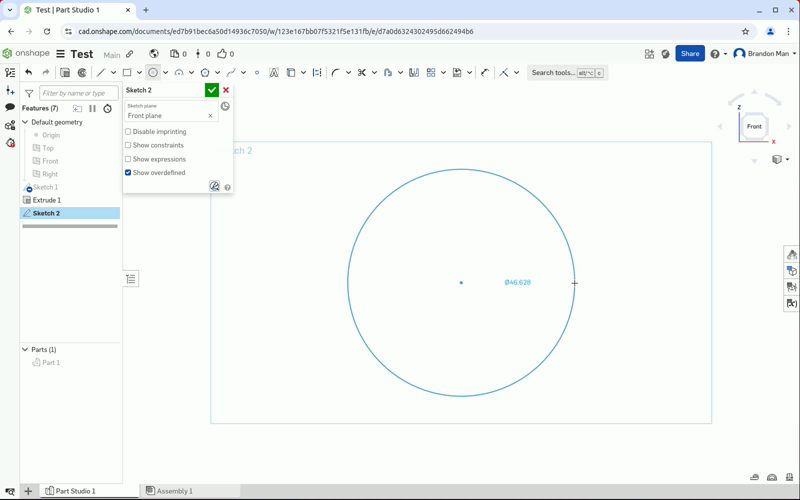
click(574, 282)
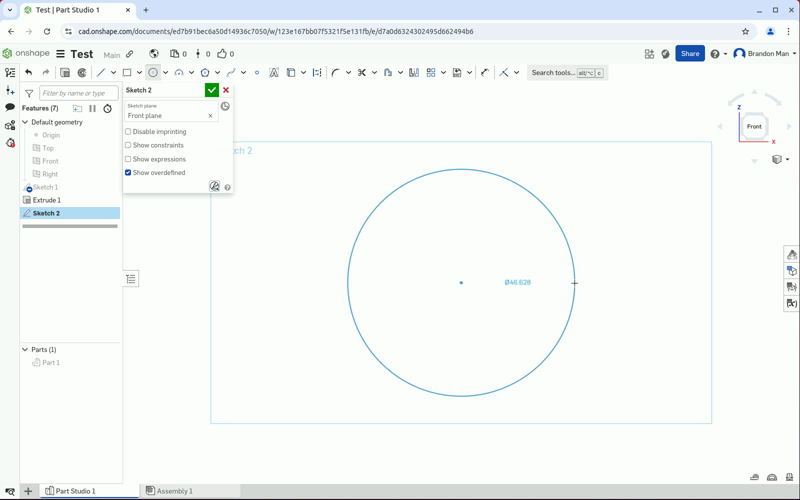
key(esc)
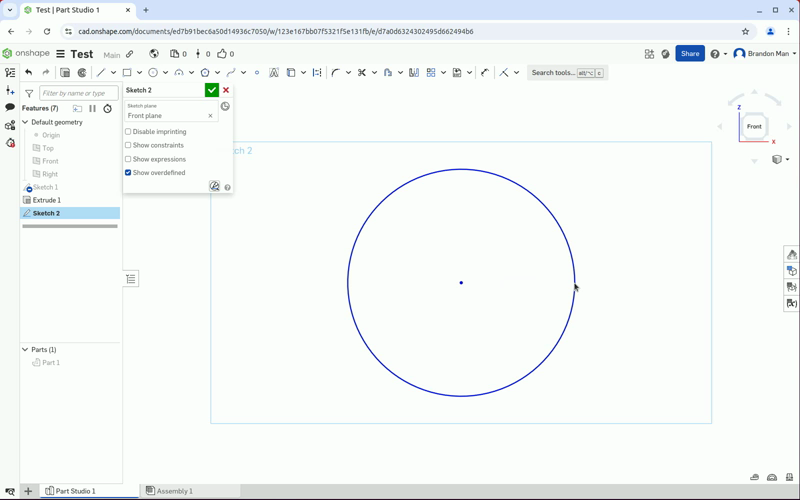
key(c)
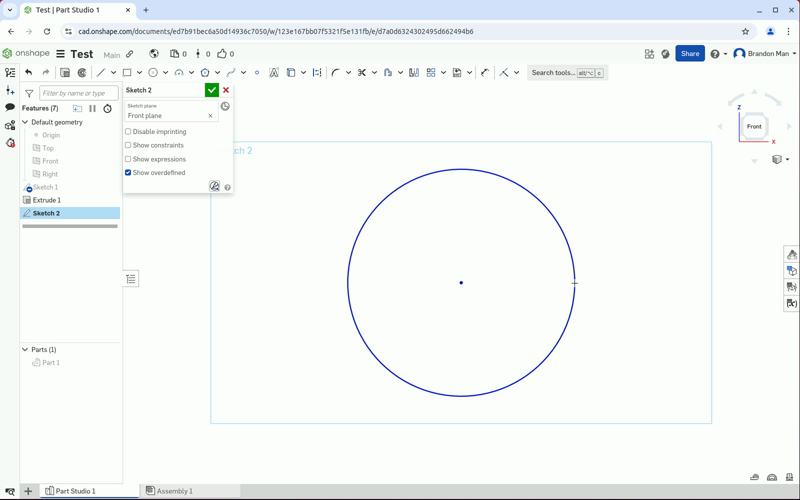
key_down(shift)
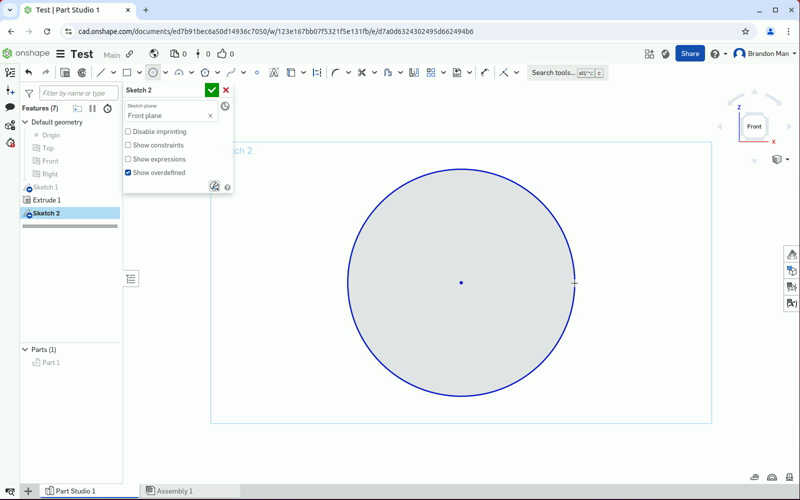
mouse_move(461, 282)
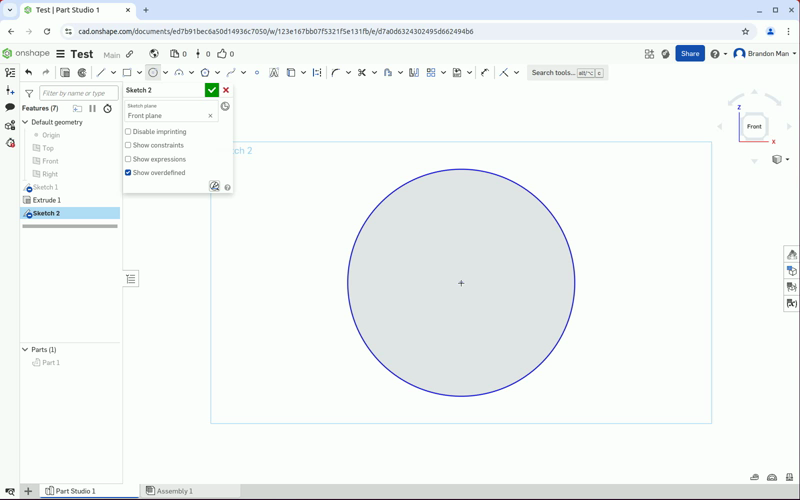
click(461, 282)
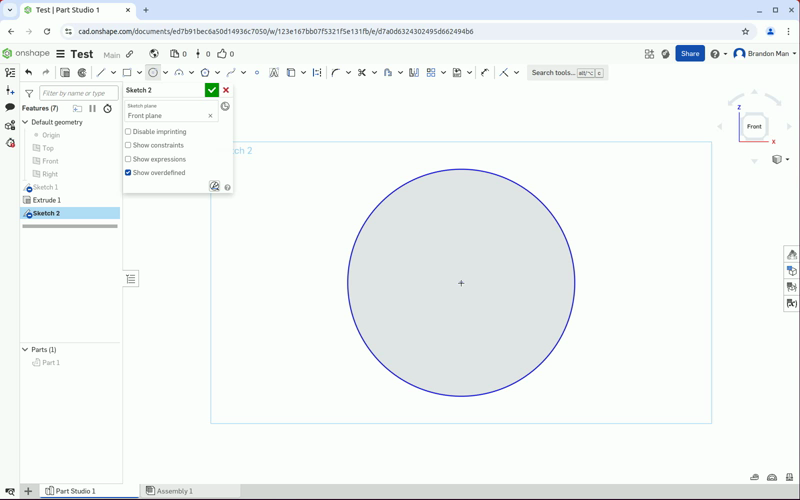
key_up(shift)
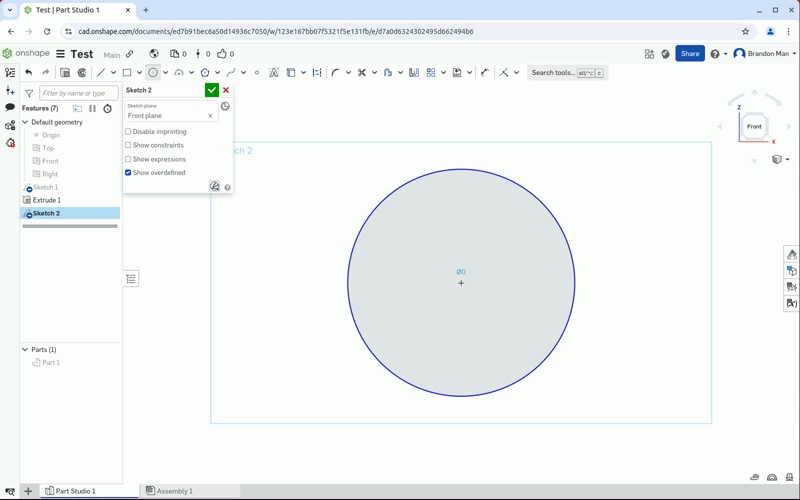
mouse_move(562, 282)
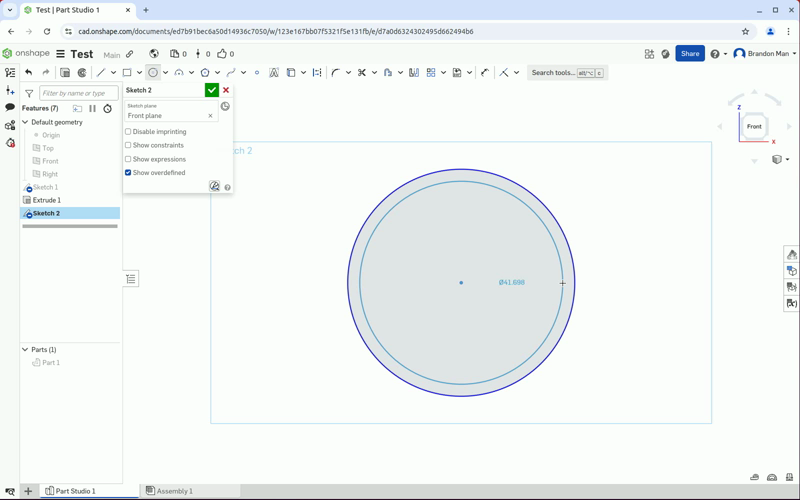
click(562, 282)
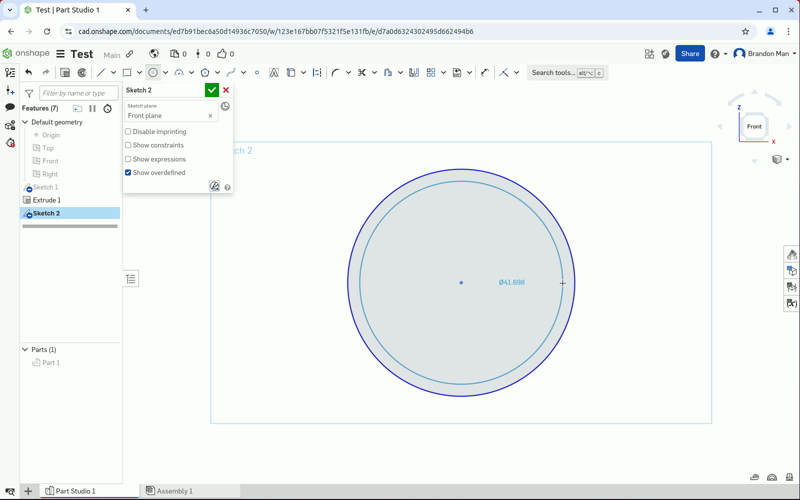
key(esc)
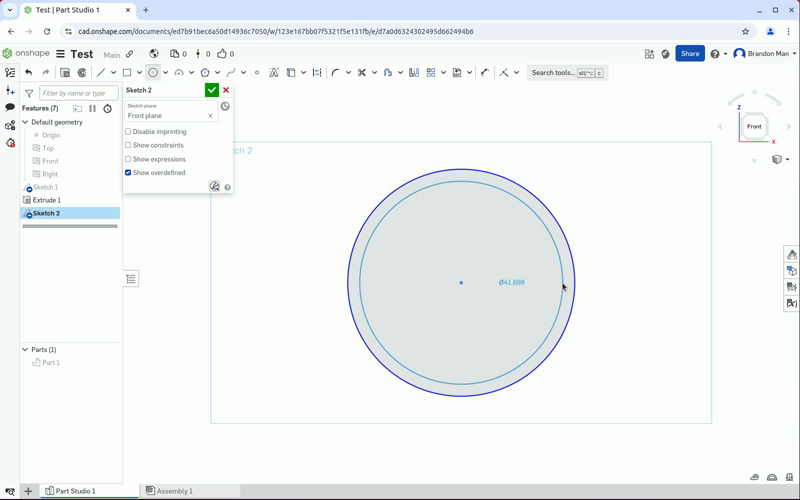
mouse_move(370, 339)
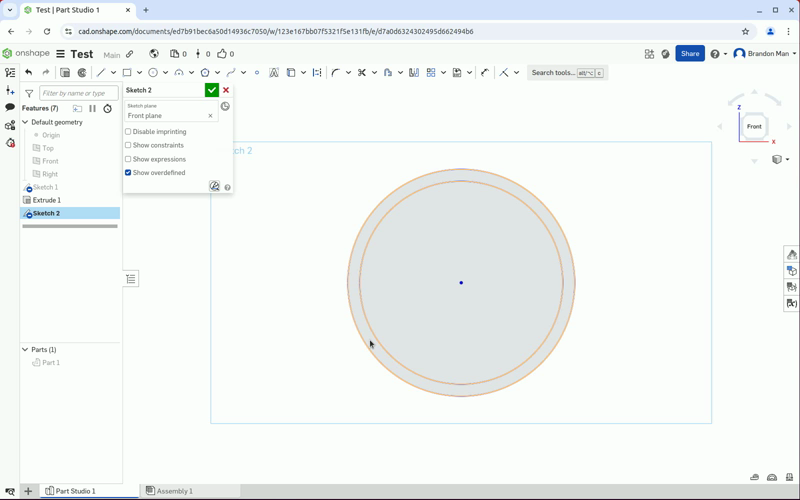
click(370, 339)
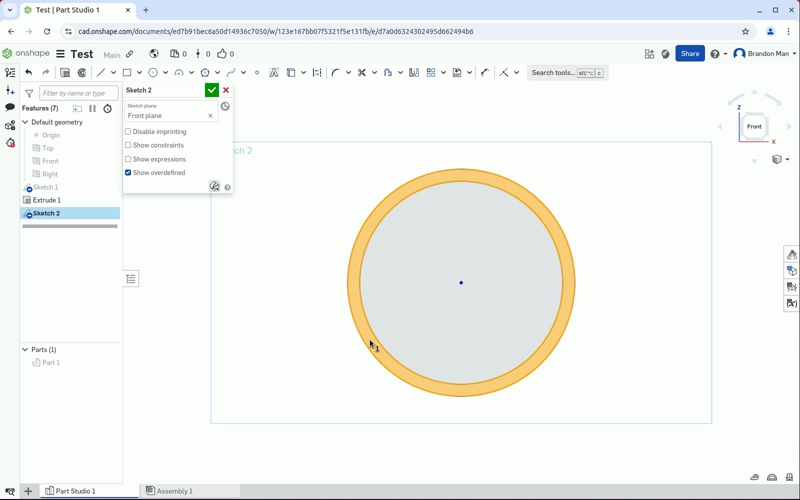
mouse_move(73, 352)
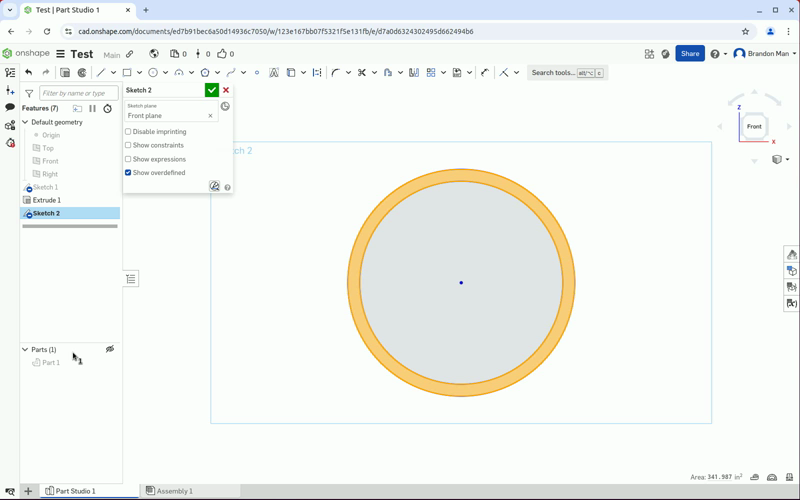
key(shift+y)
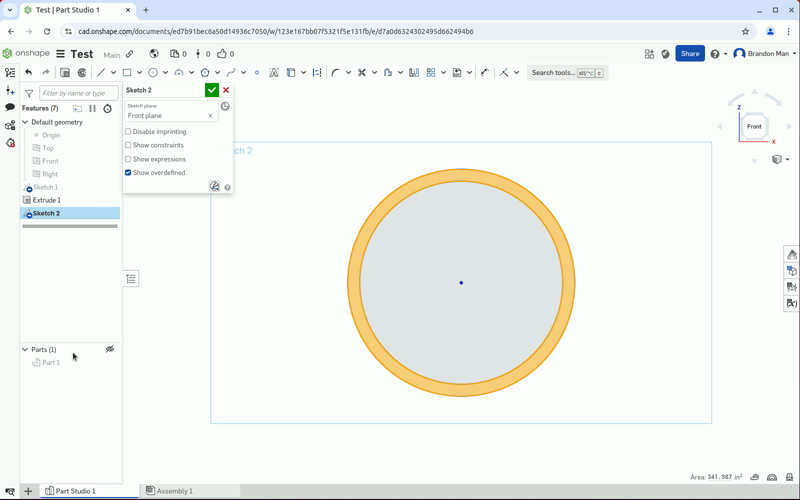
key(shift+e)
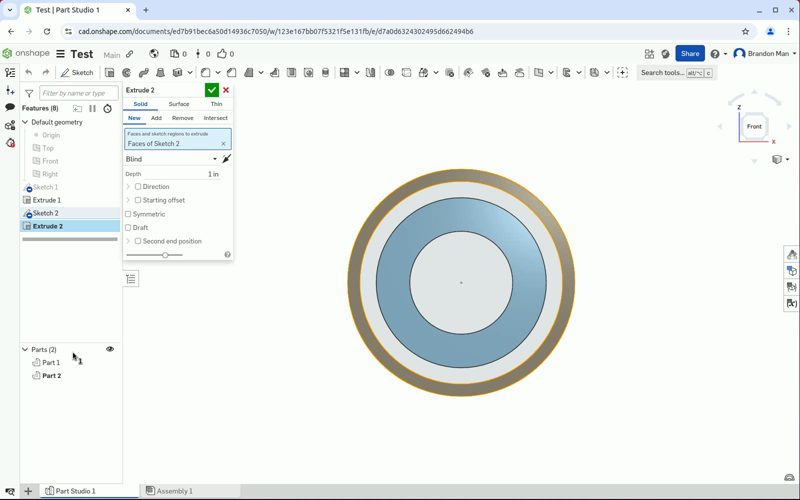
mouse_move(143, 106)
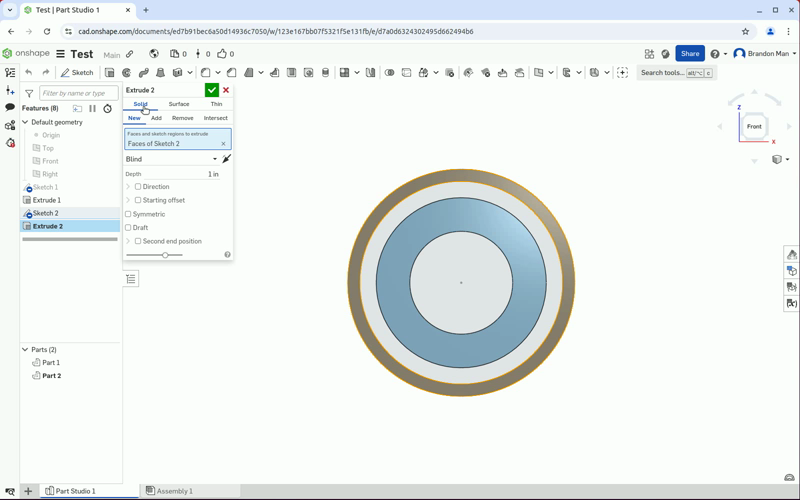
click(143, 106)
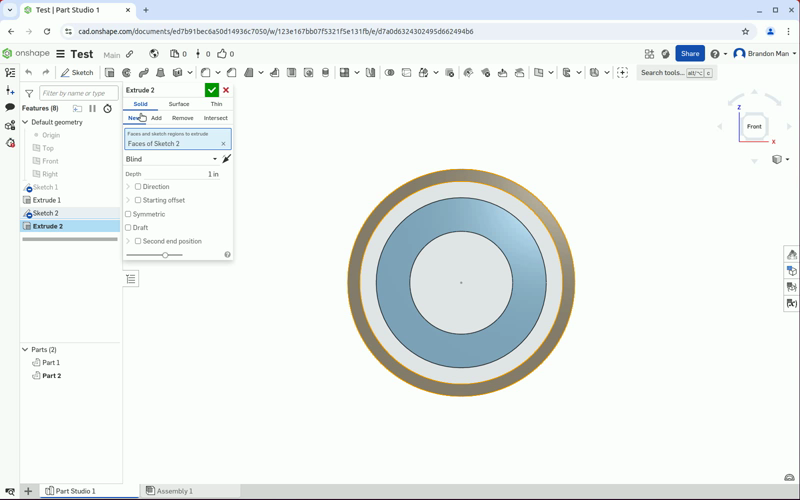
mouse_move(137, 120)
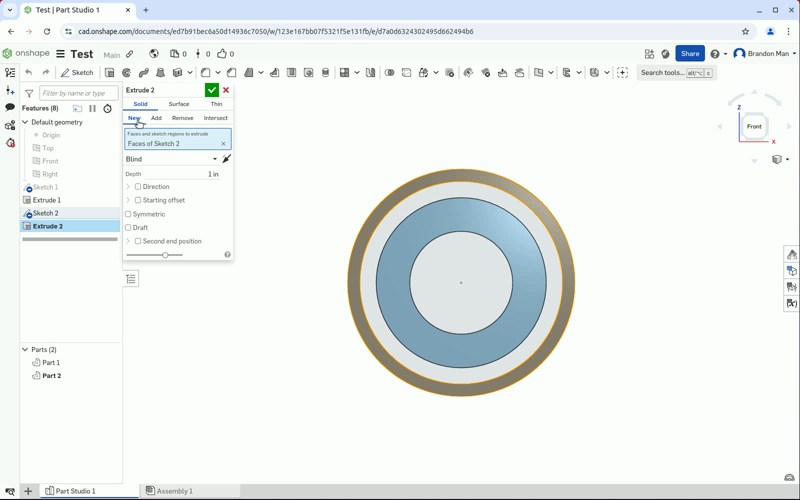
click(137, 120)
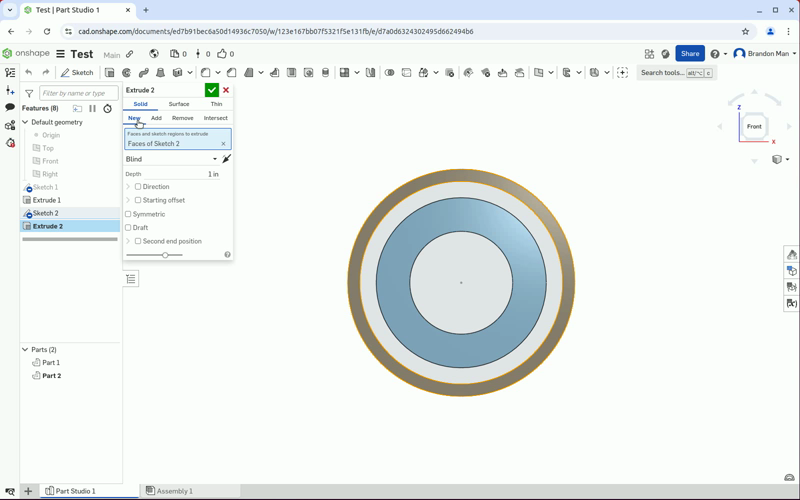
key(tab, 4)
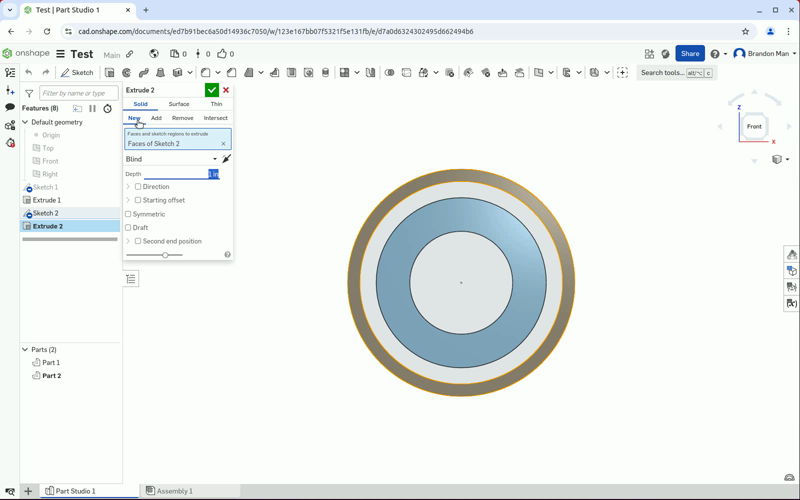
text(-9.147)
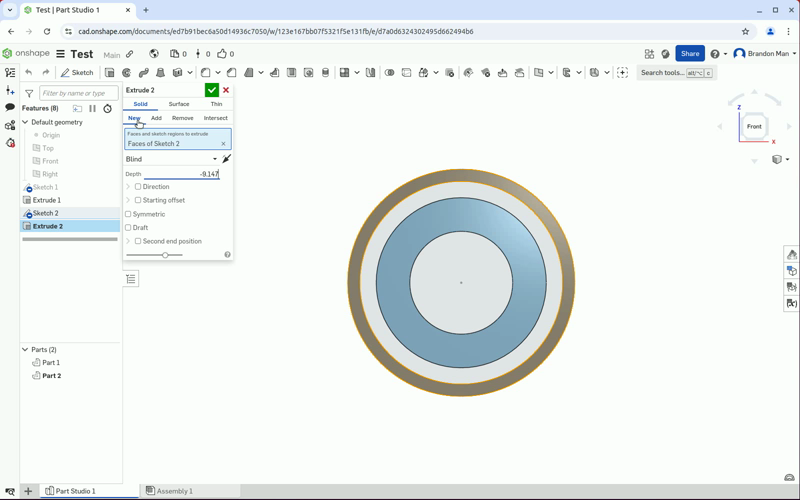
key(enter)
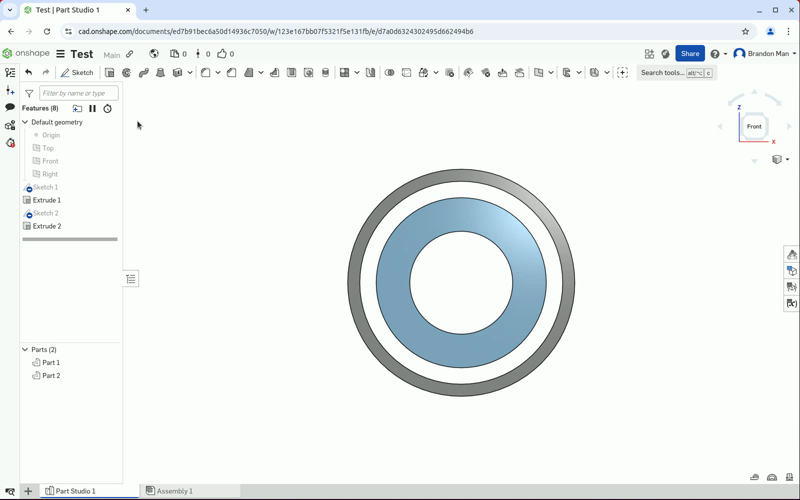
key(shift+h)
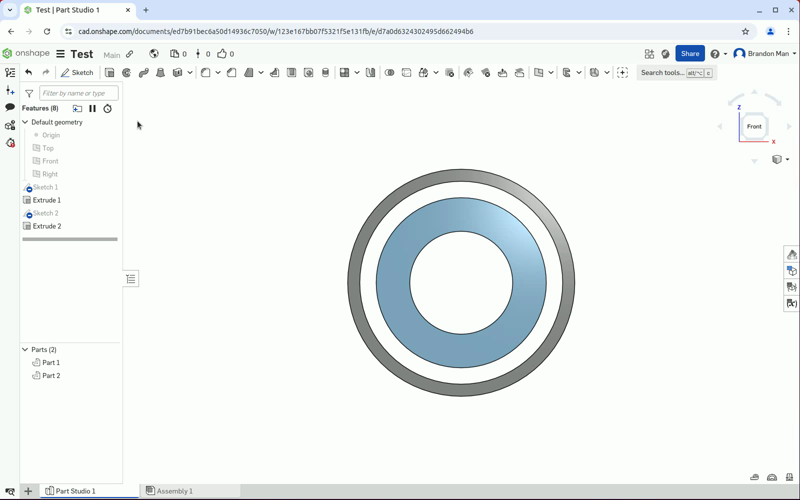
key(shift+h)
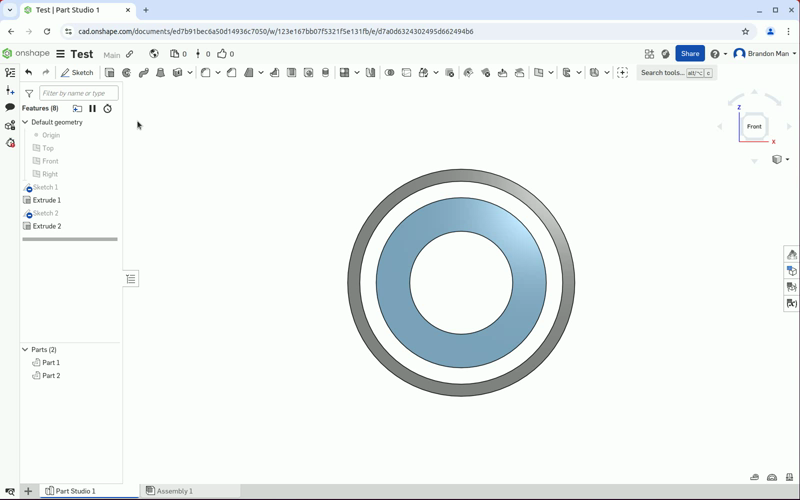
mouse_move(73, 189)
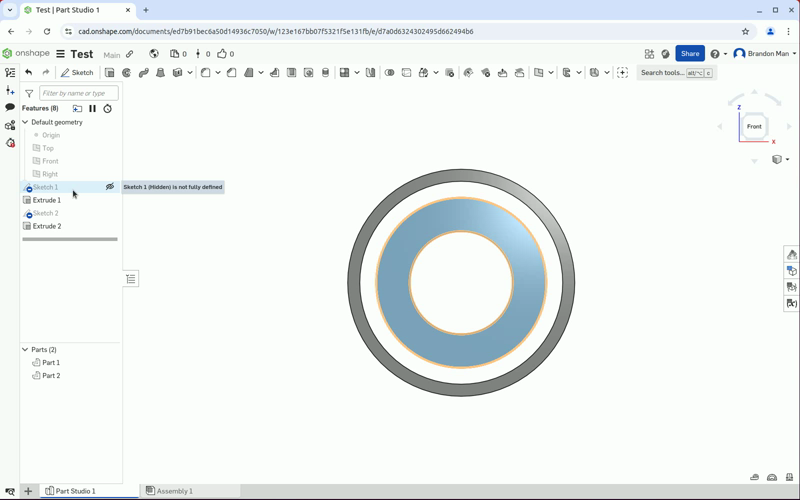
click(73, 189)
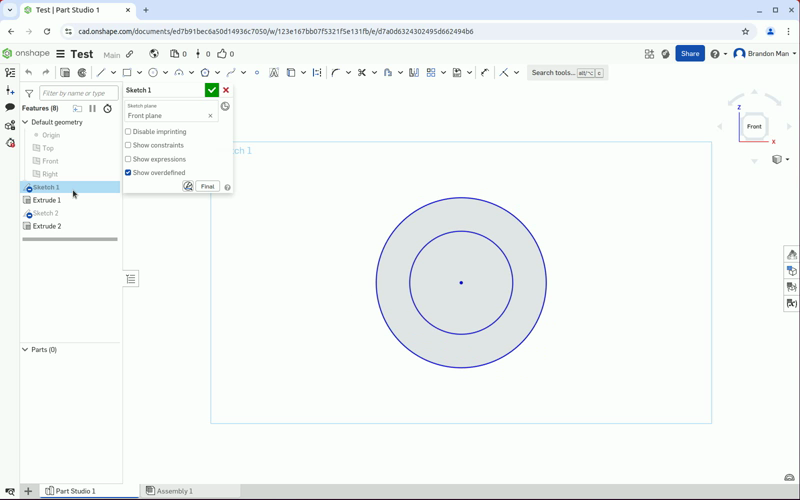
mouse_move(229, 92)
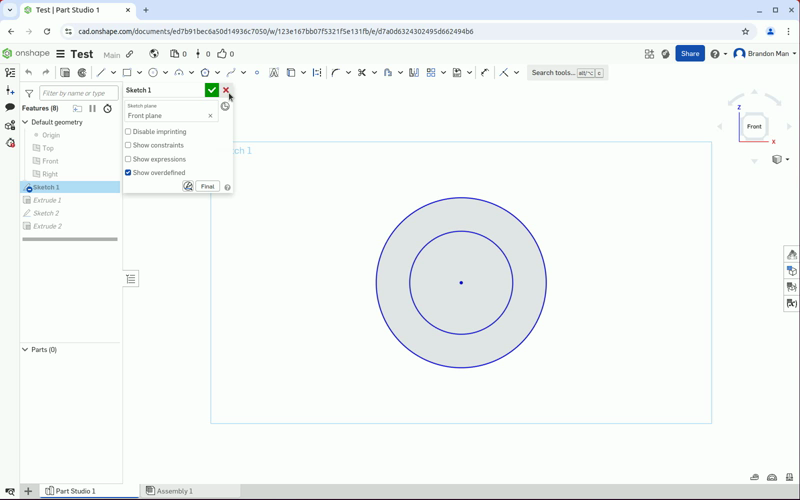
click(229, 92)
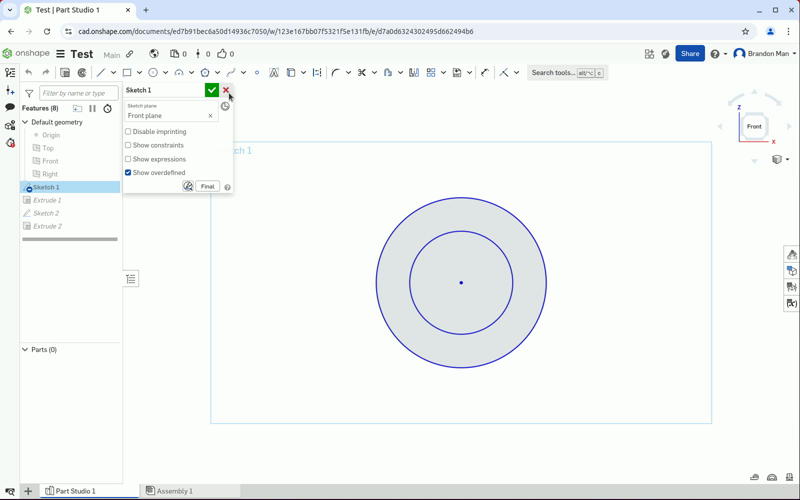
key(shift+s)
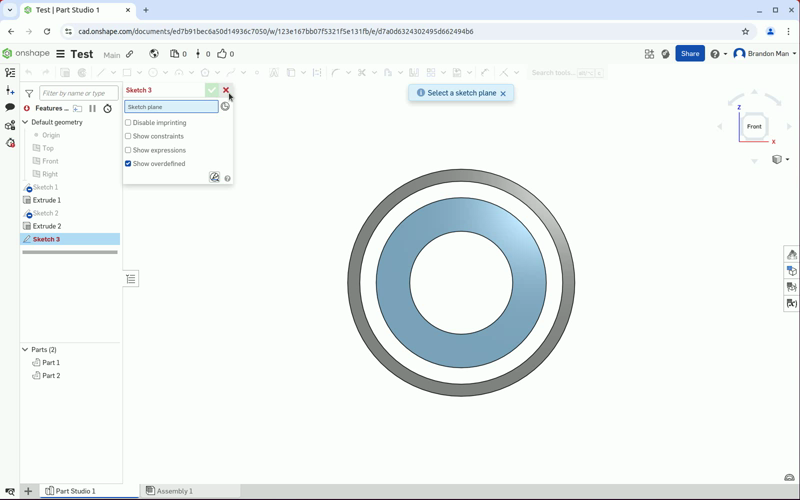
mouse_move(73, 163)
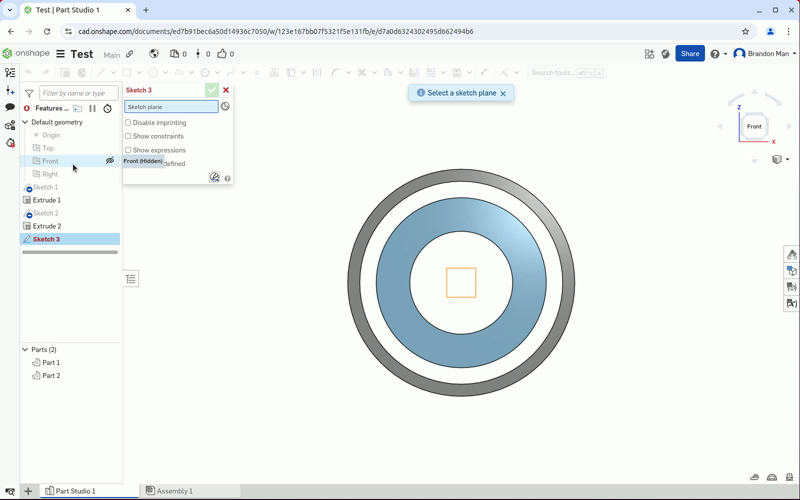
click(73, 163)
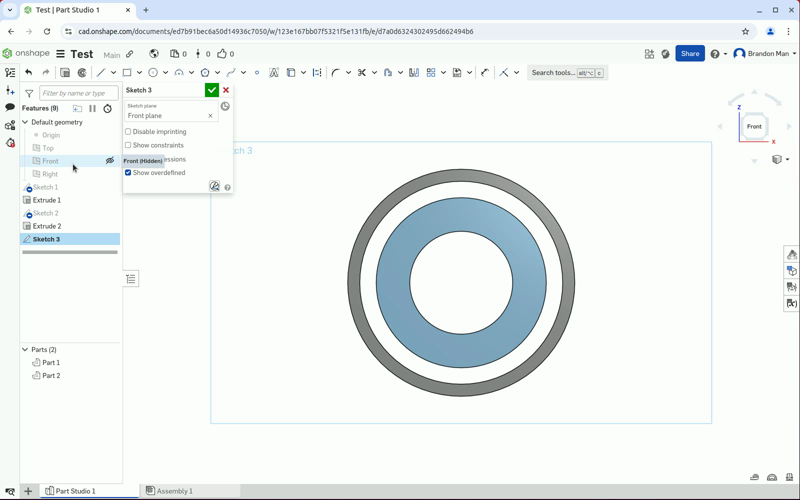
mouse_move(73, 352)
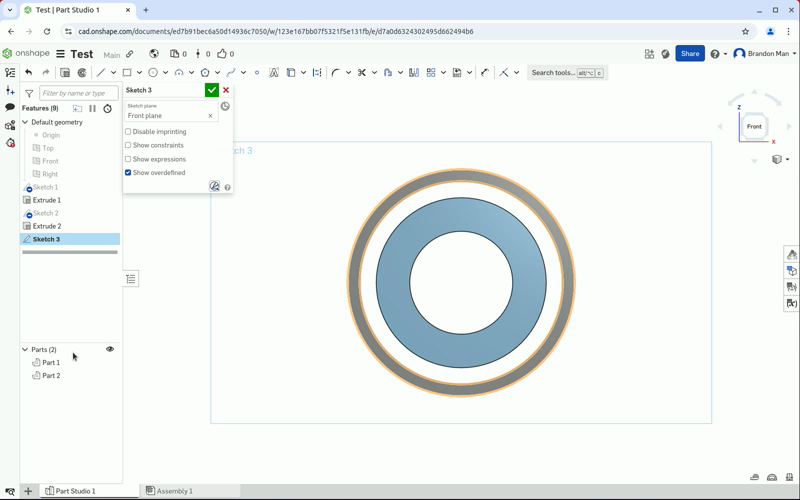
key(y)
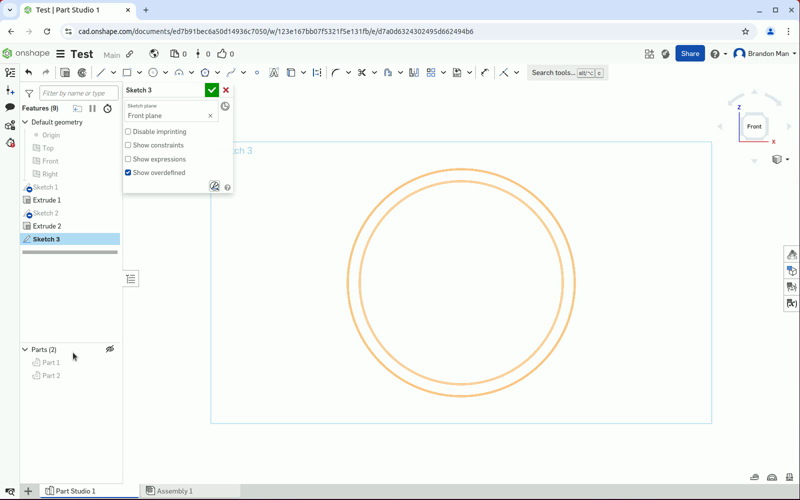
key(c)
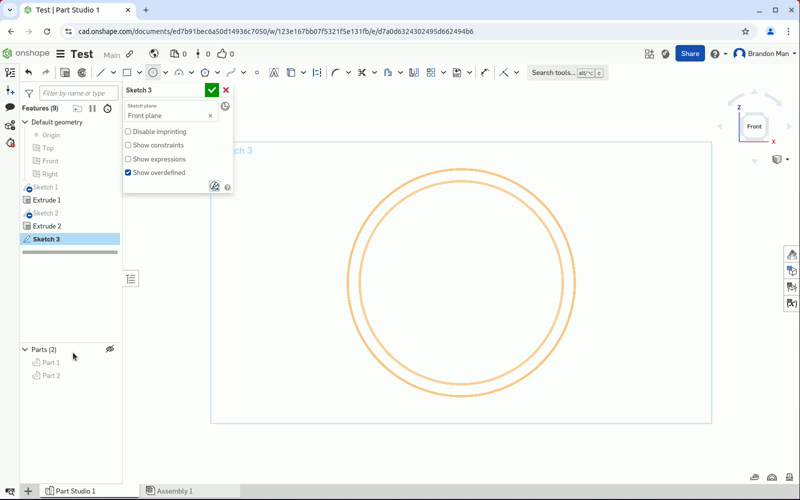
key_down(shift)
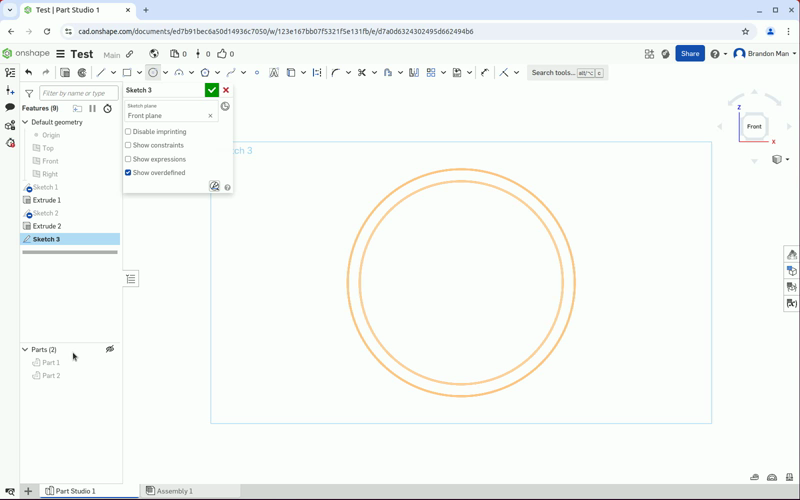
mouse_move(460, 282)
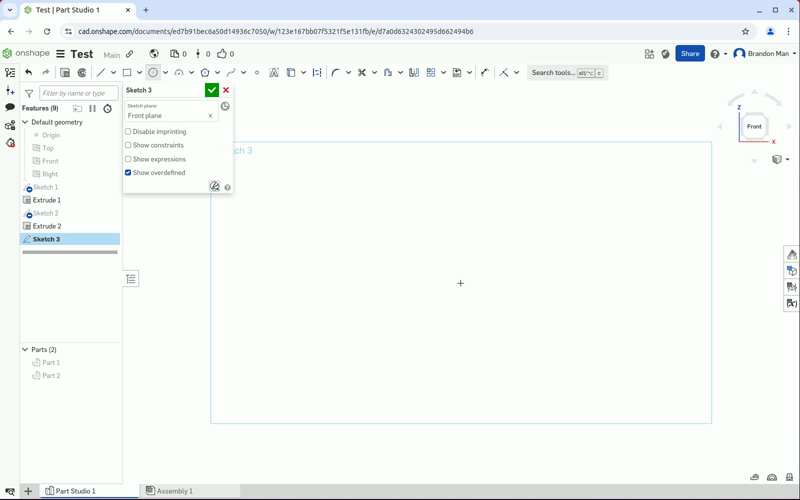
click(460, 282)
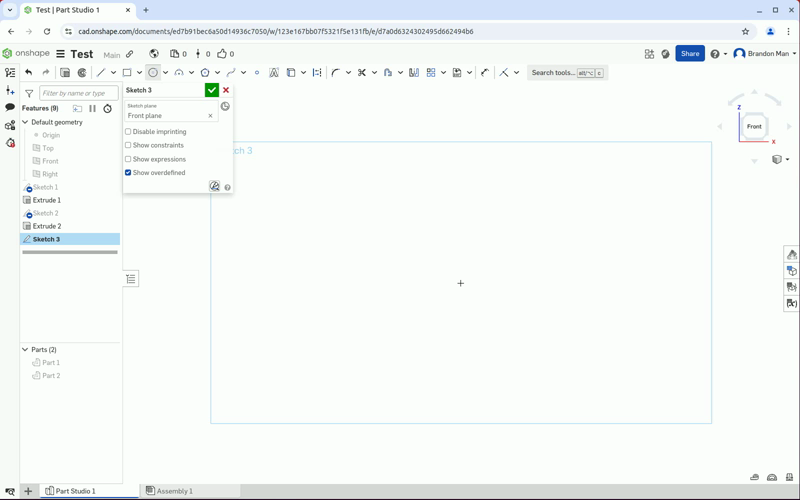
key_up(shift)
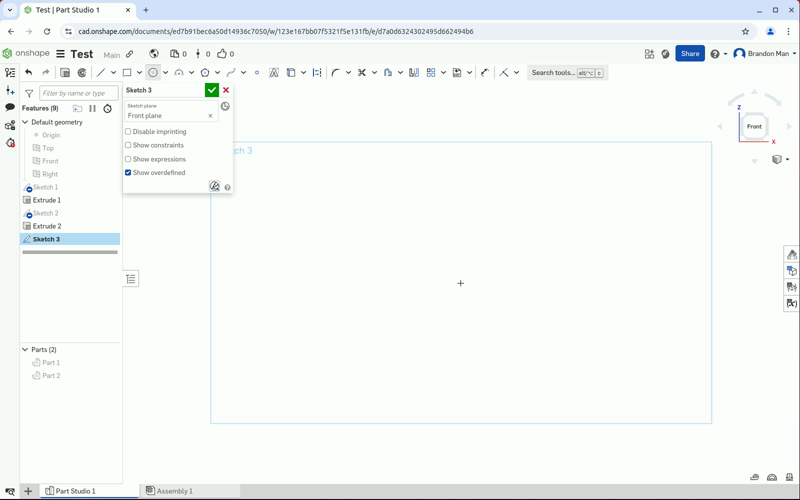
mouse_move(565, 282)
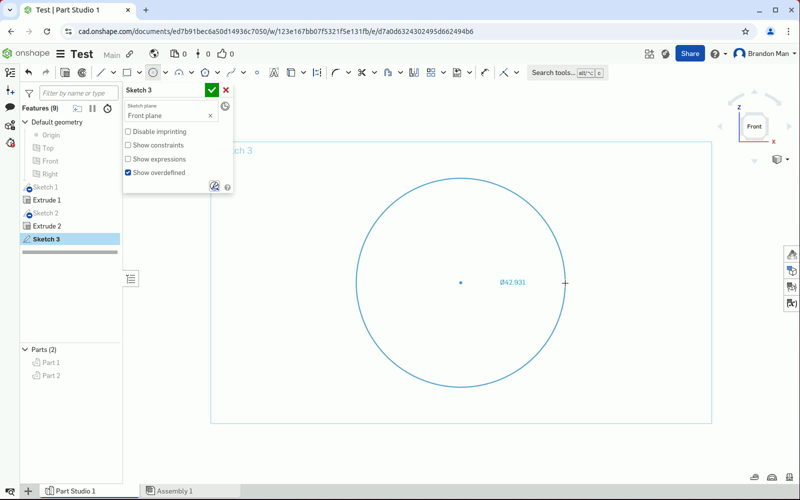
click(565, 282)
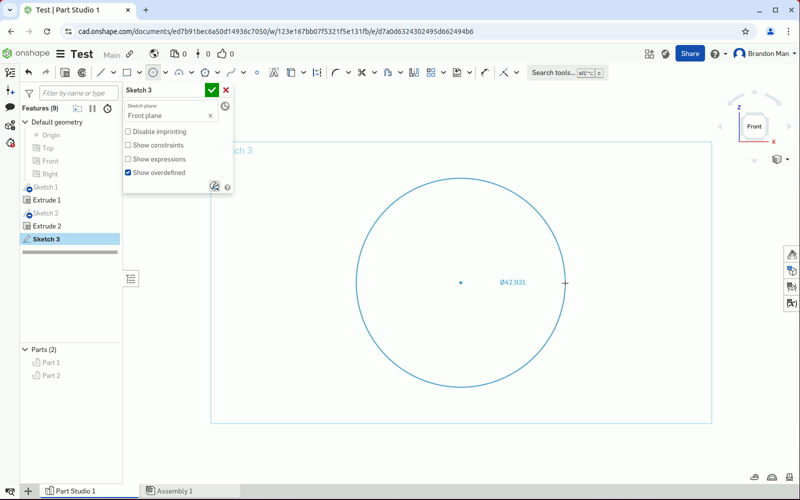
key(esc)
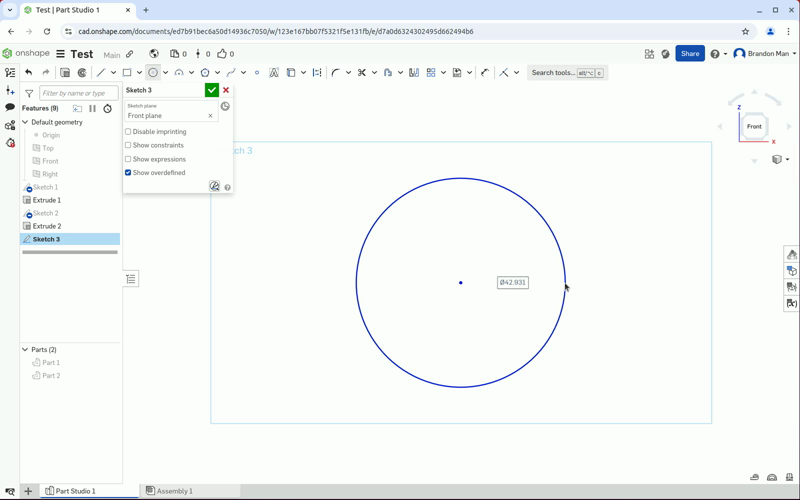
key(c)
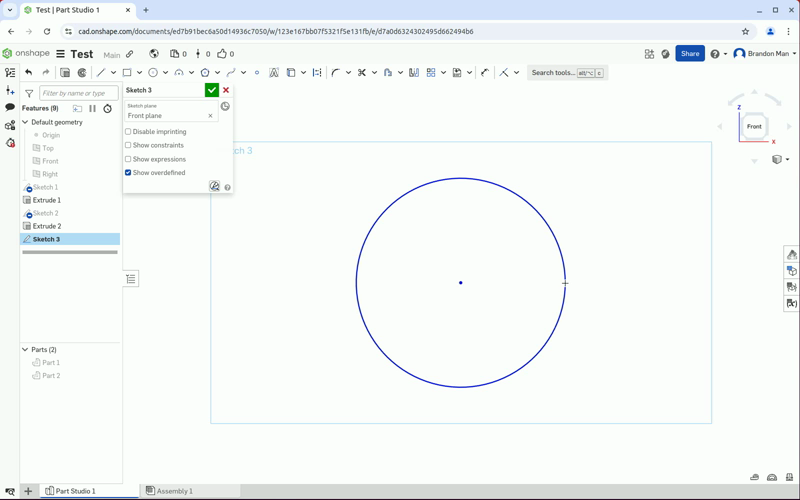
key_down(shift)
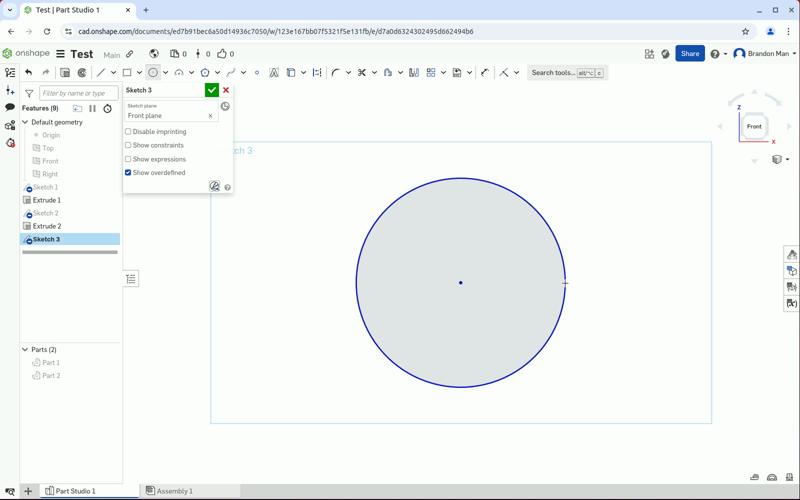
mouse_move(460, 282)
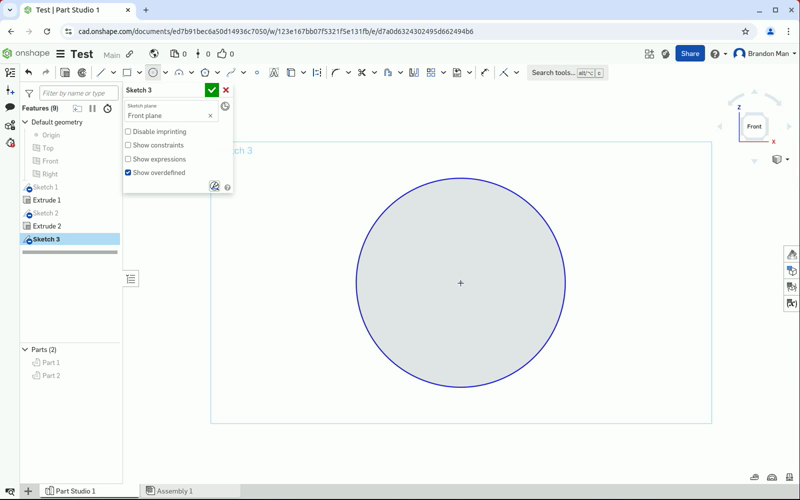
click(460, 282)
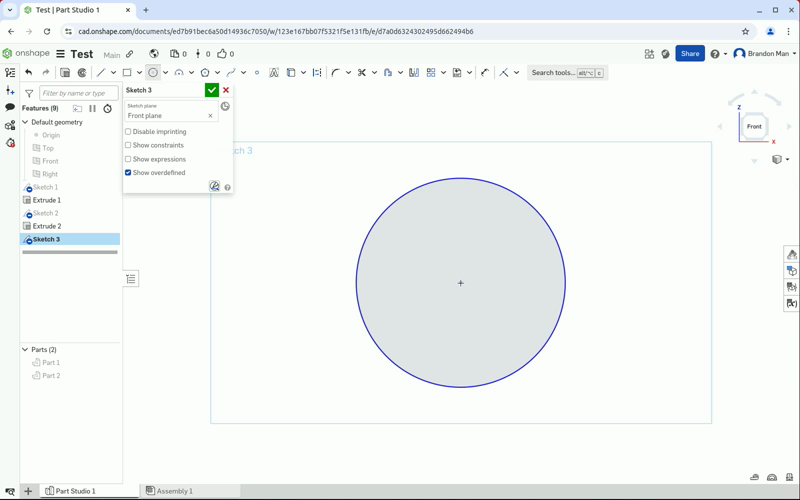
key_up(shift)
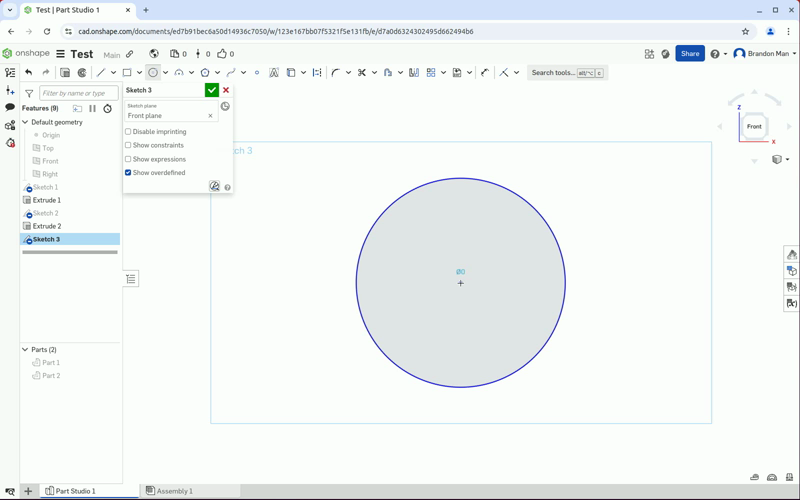
mouse_move(536, 282)
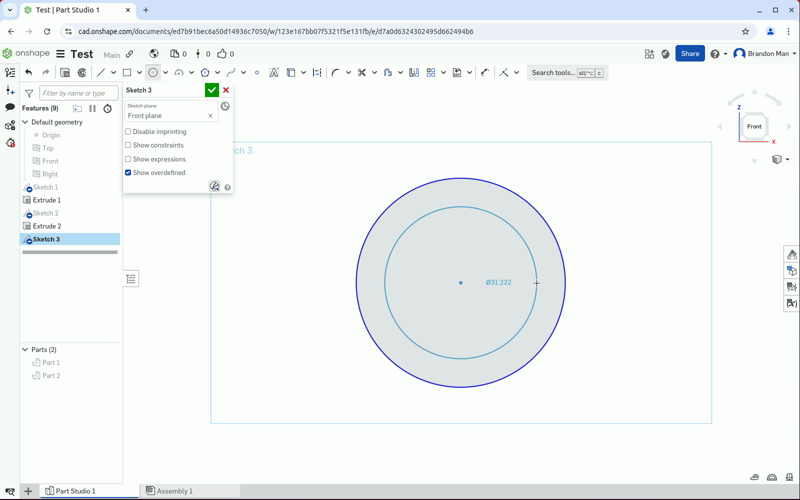
click(536, 282)
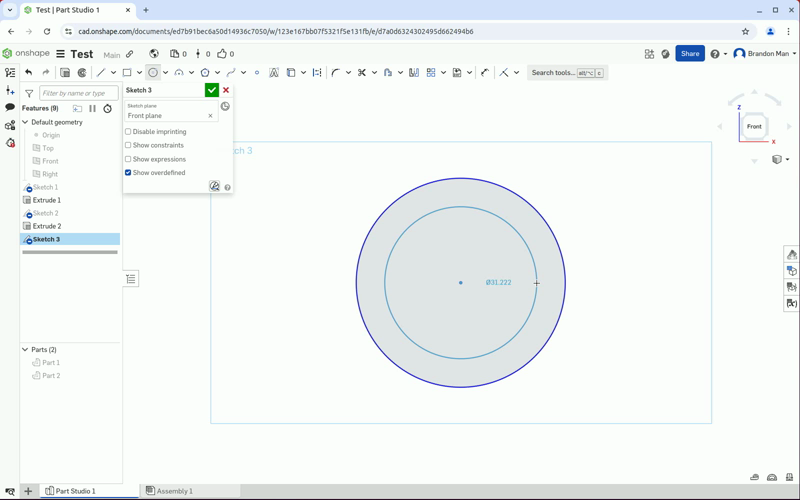
key(esc)
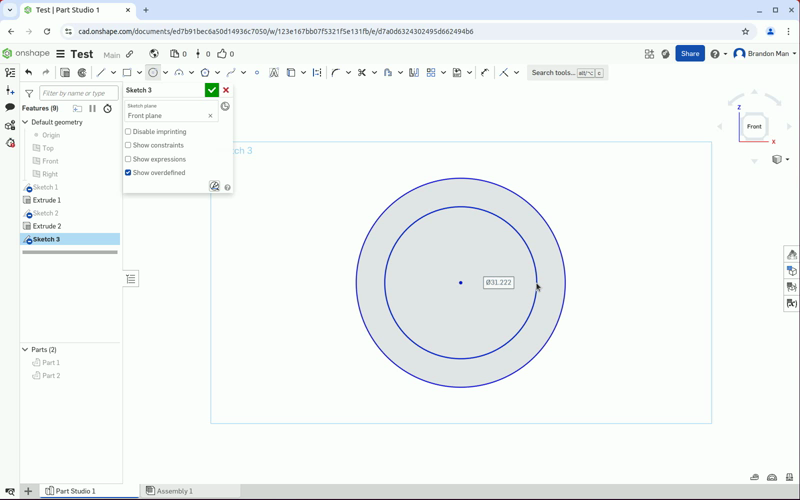
mouse_move(500, 364)
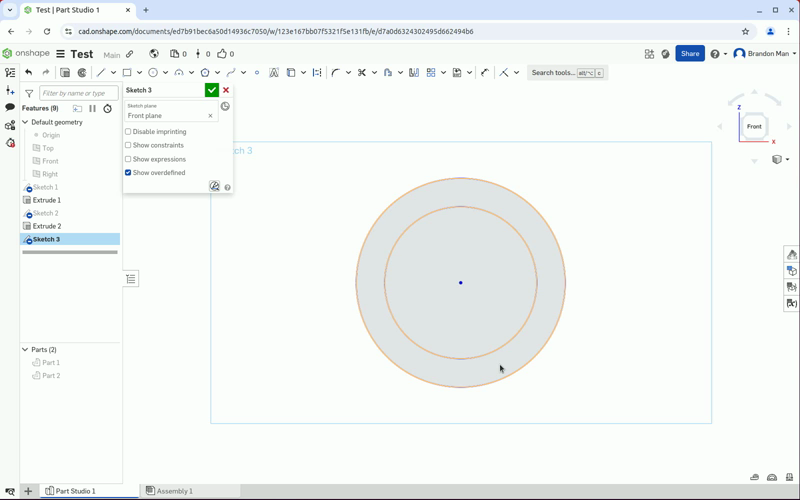
click(500, 364)
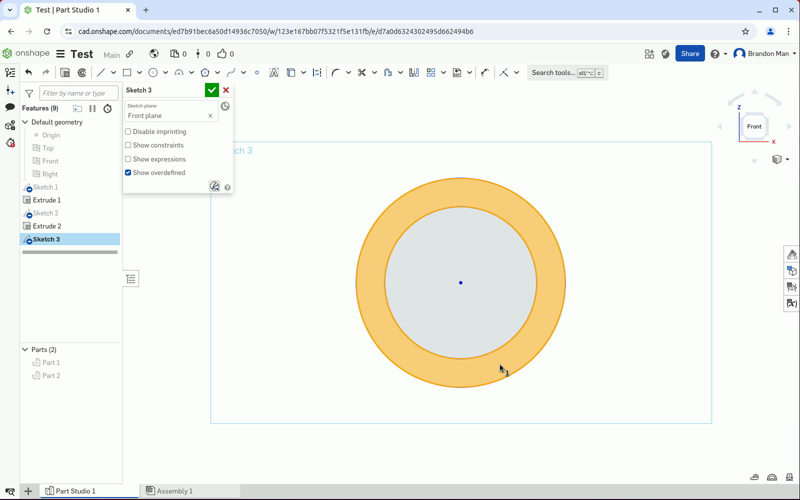
mouse_move(73, 352)
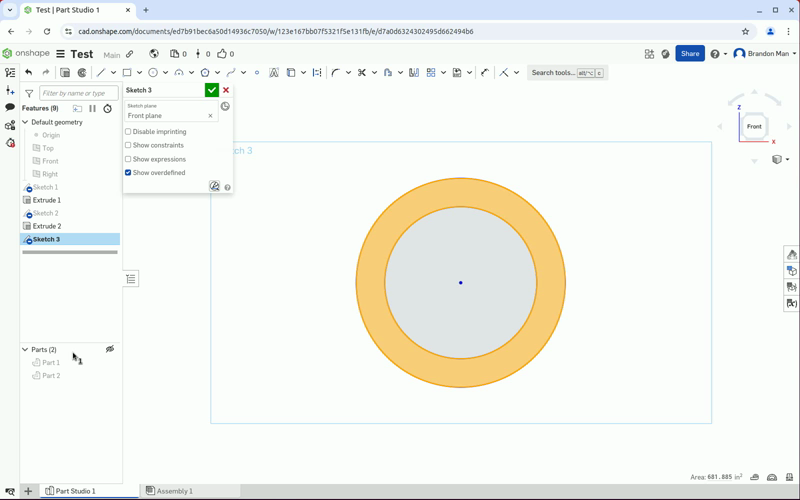
key(shift+y)
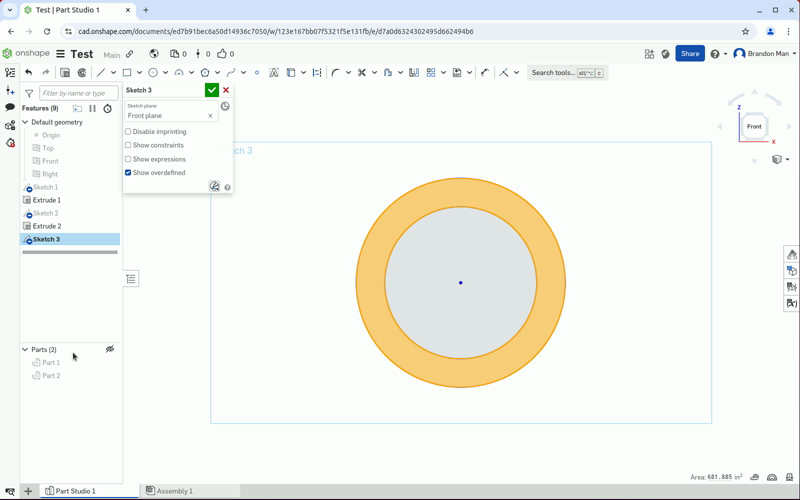
key(shift+e)
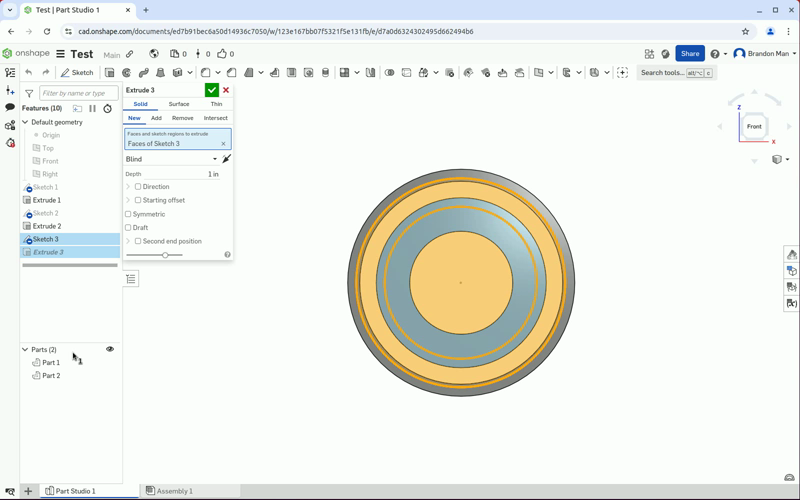
mouse_move(143, 106)
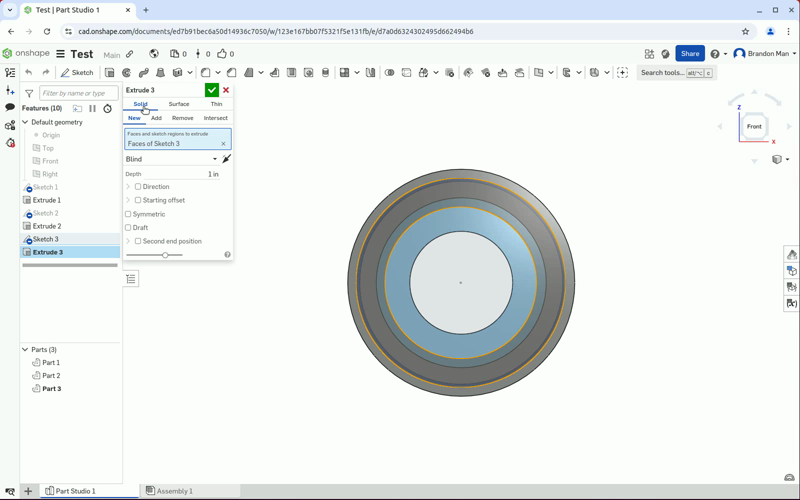
click(143, 106)
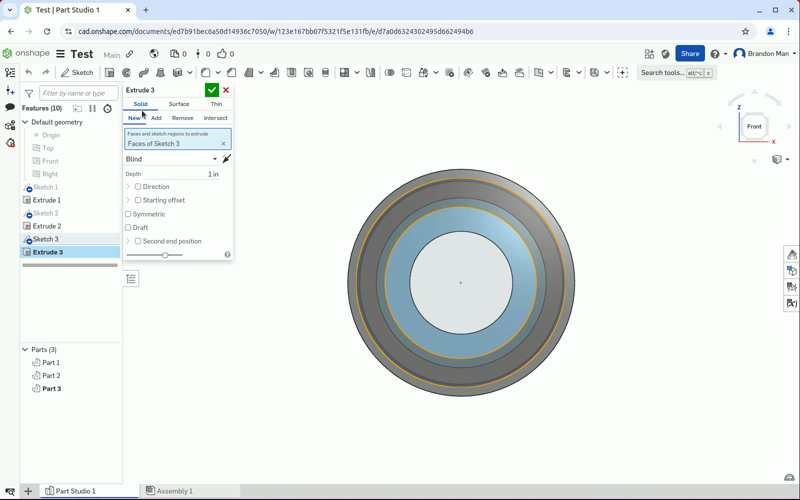
mouse_move(137, 120)
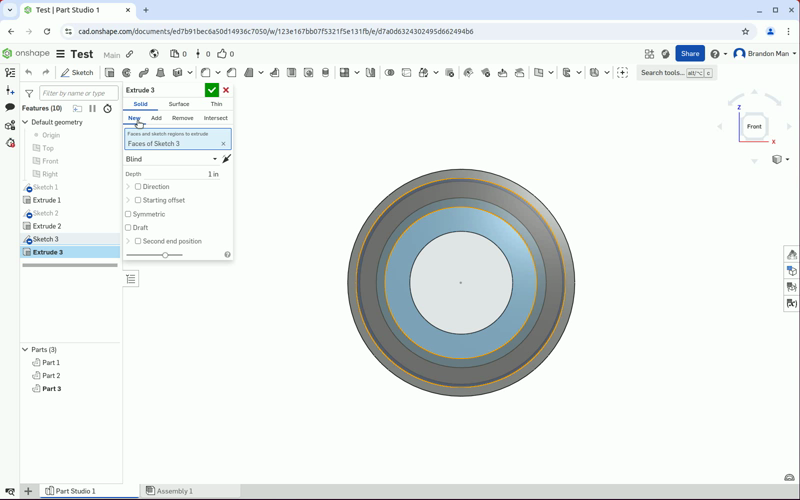
click(137, 120)
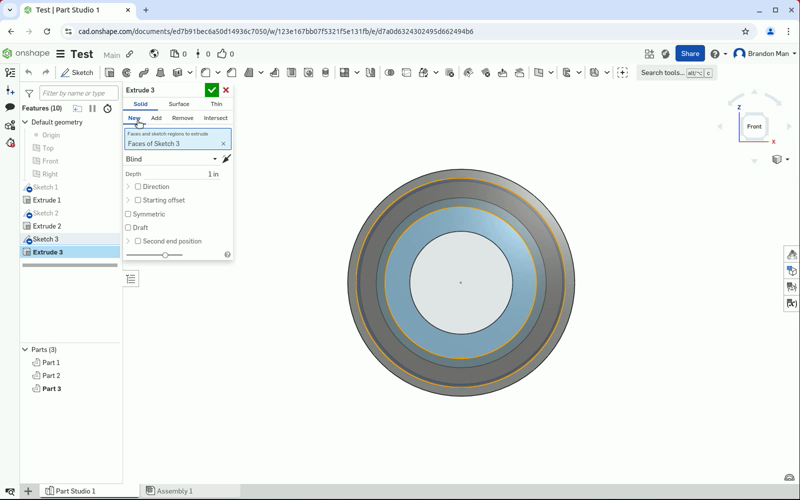
key(tab, 4)
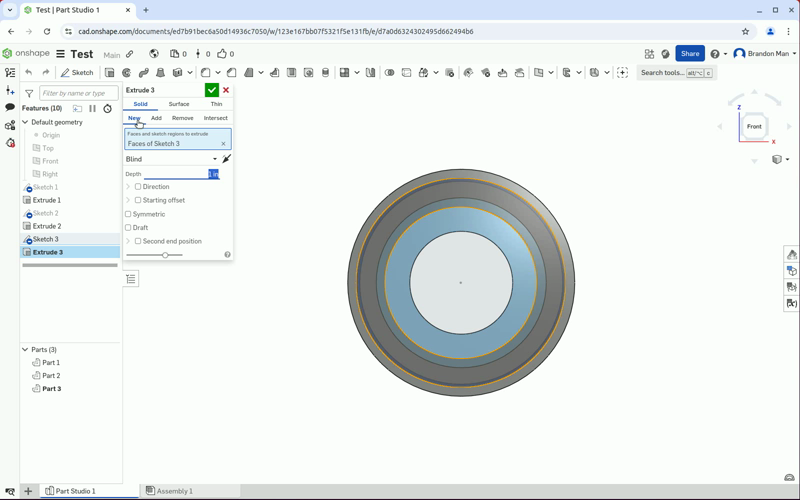
text(-0.963)
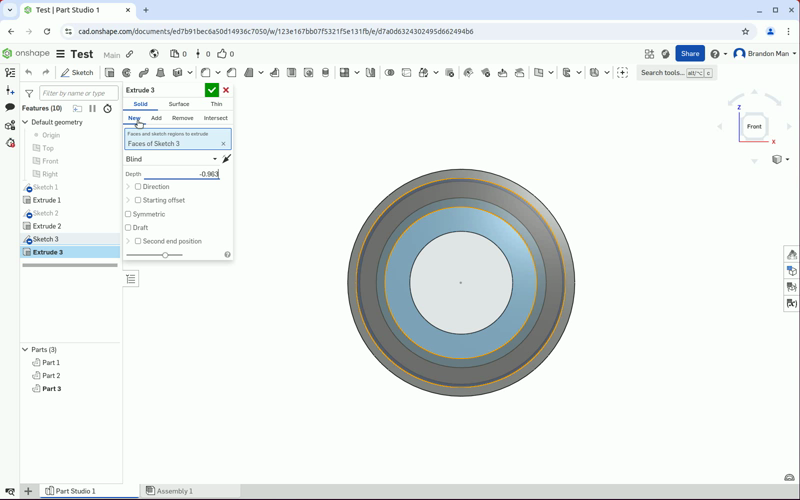
key(enter)
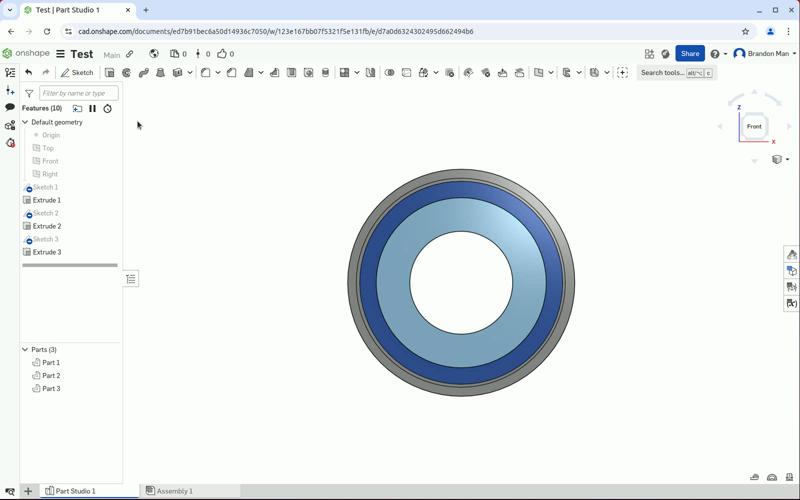
key(shift+h)
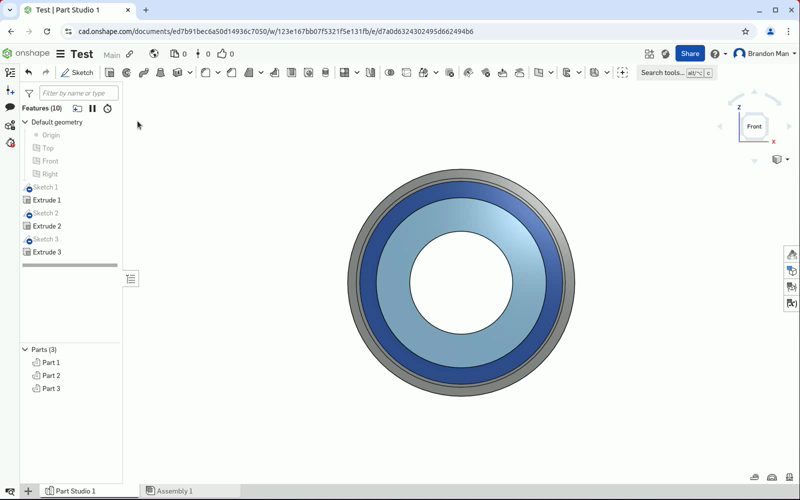
key(shift+h)
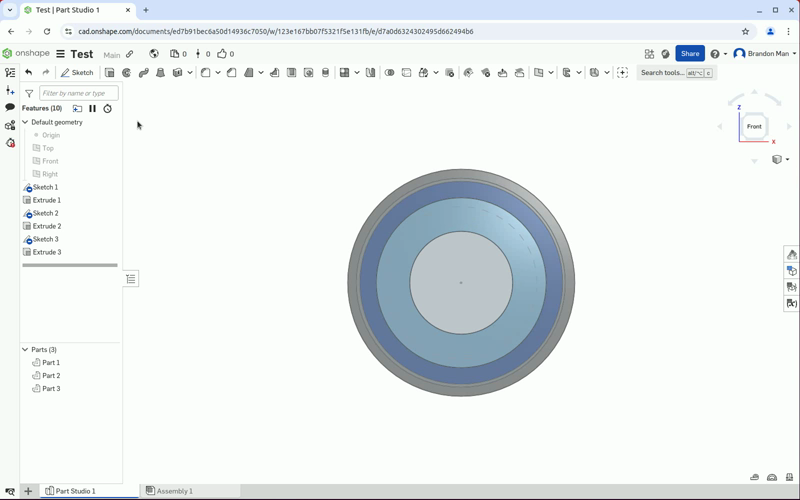
key(shift+7)
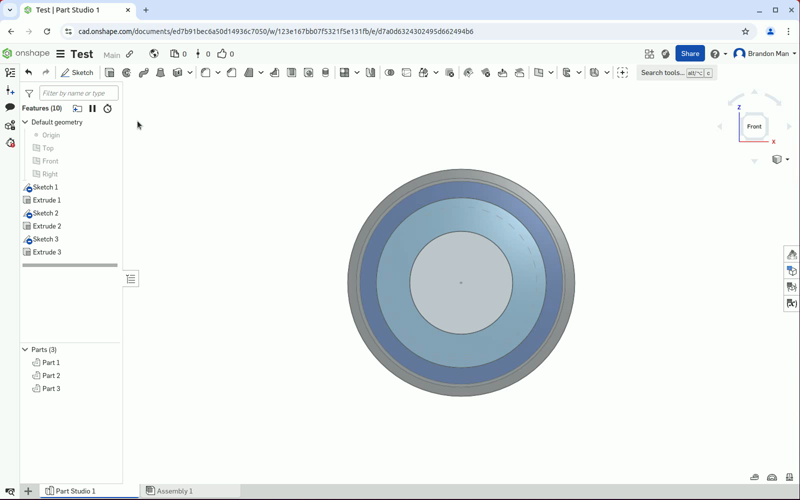
key(left, 2)
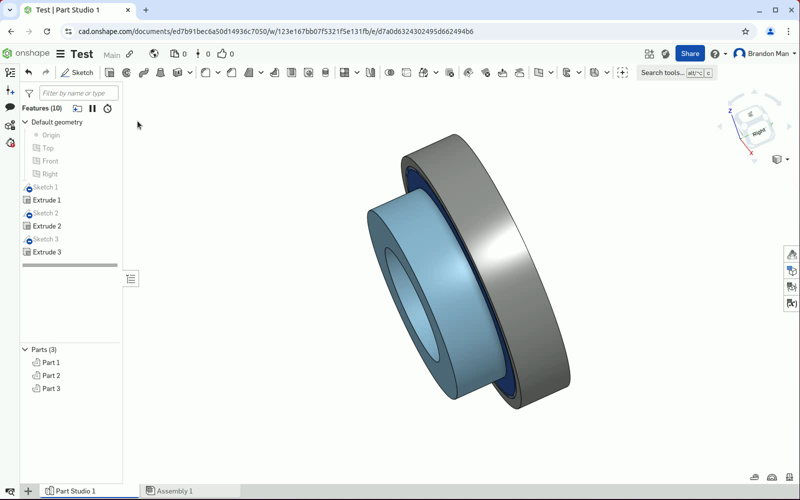
key(down, 2)
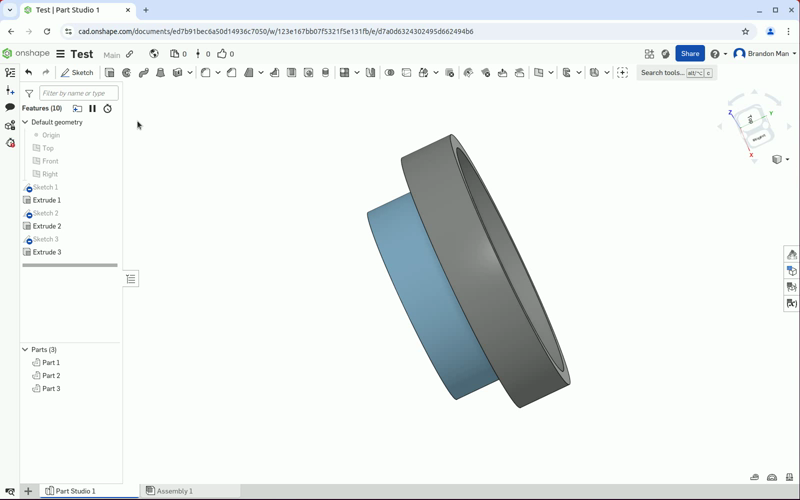
key(up, 2)
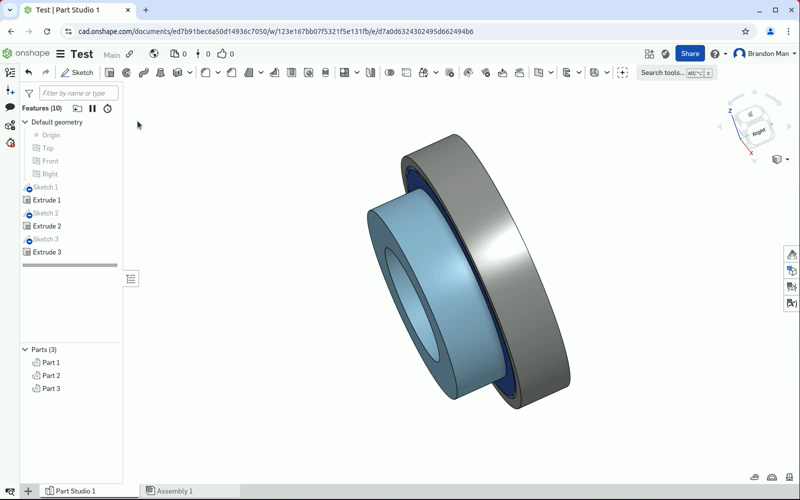
key(right, 2)
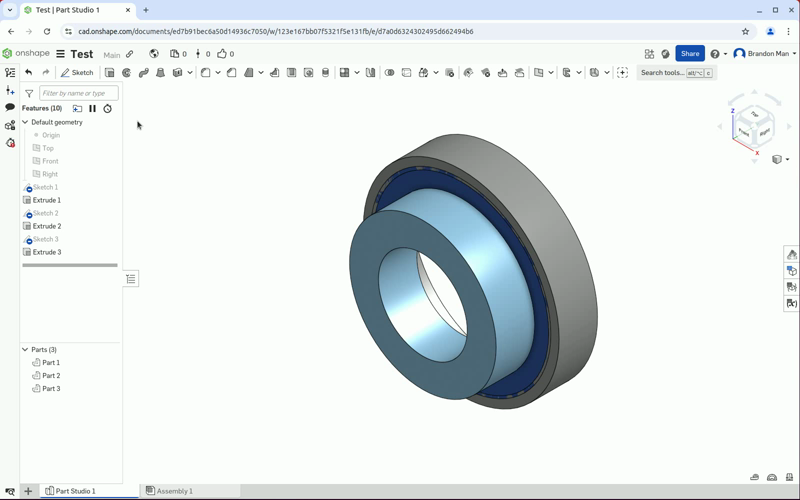
mouse_move(73, 189)
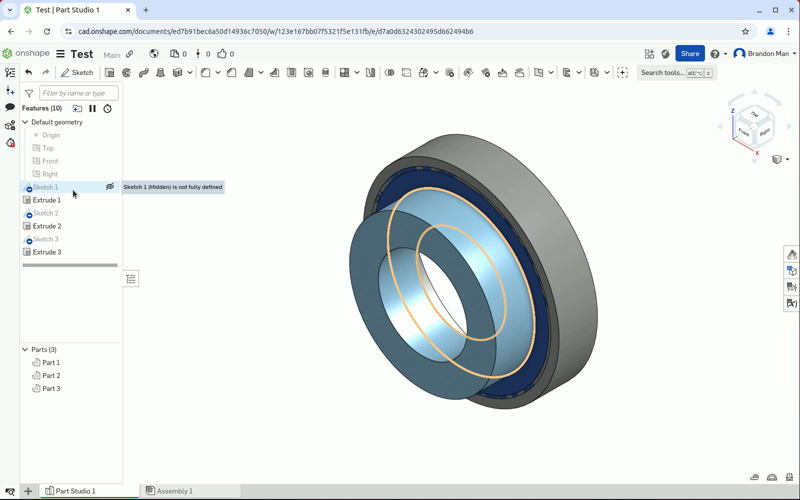
click(73, 189)